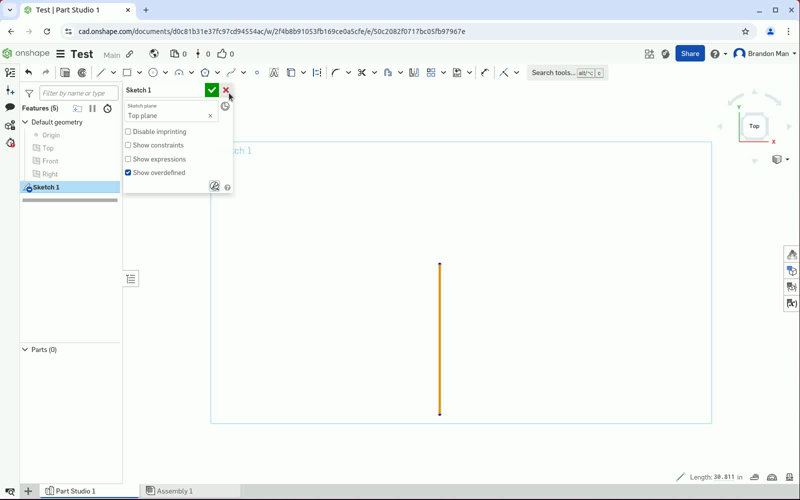
key(shift+h)
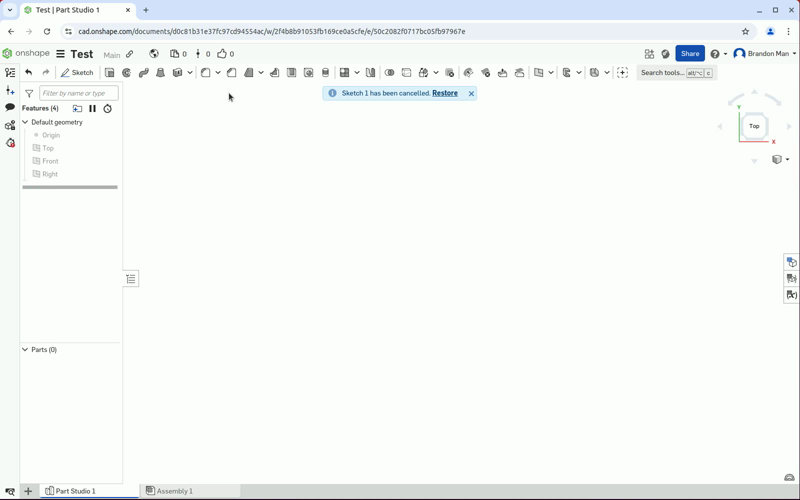
mouse_move(73, 352)
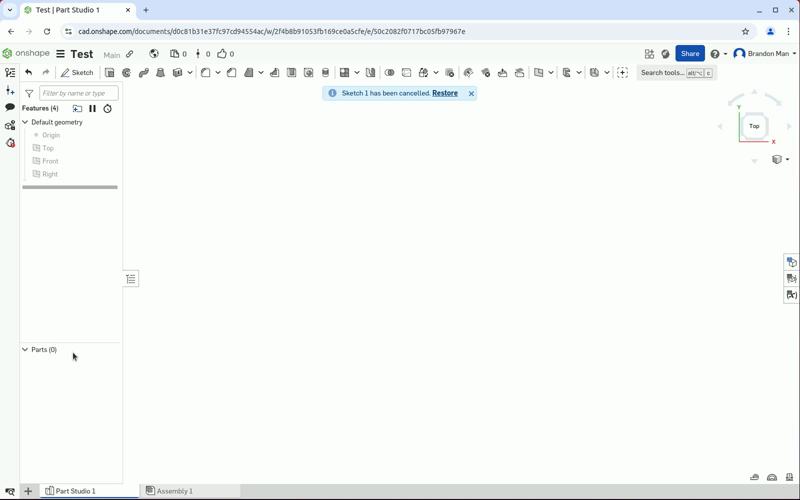
key(y)
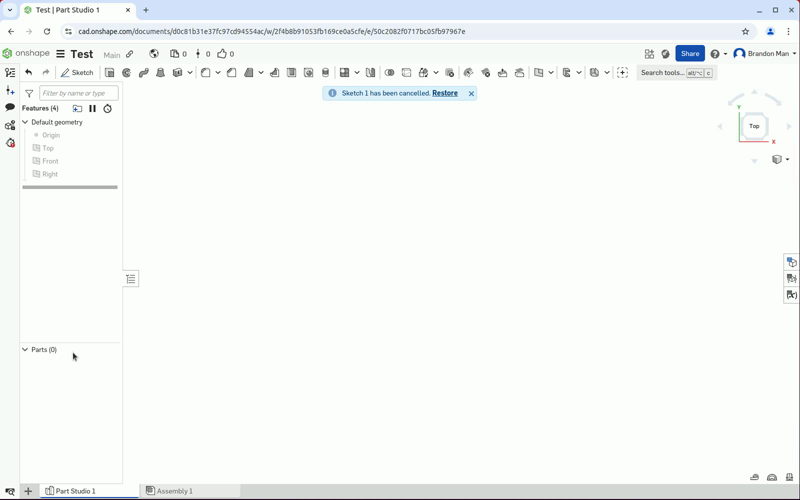
key(shift+p)
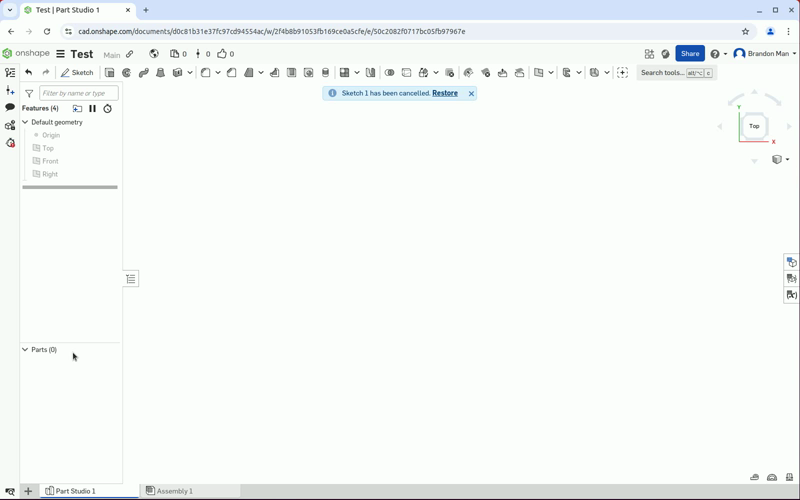
key(space)
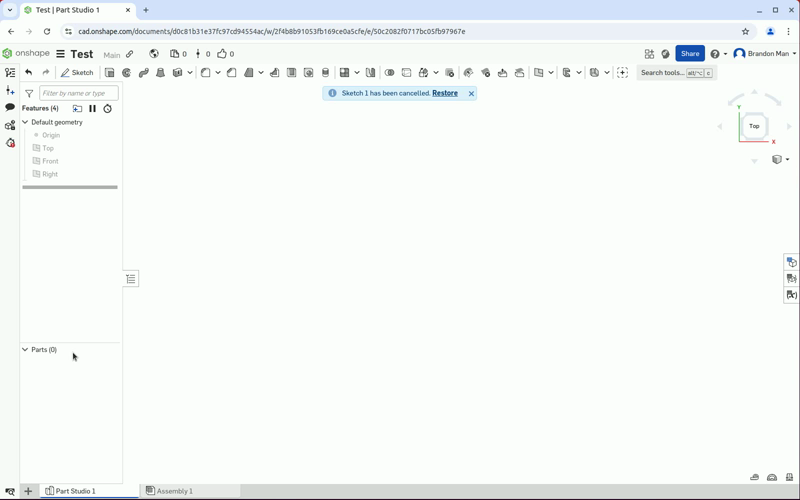
key_down(shift)
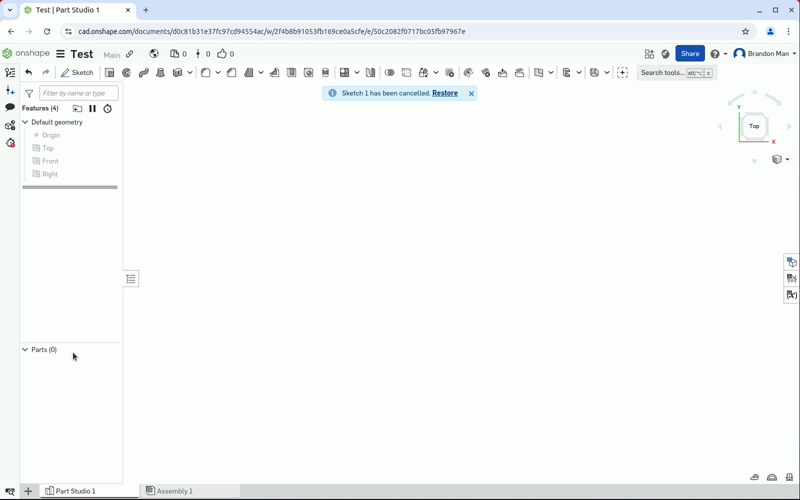
key(up)
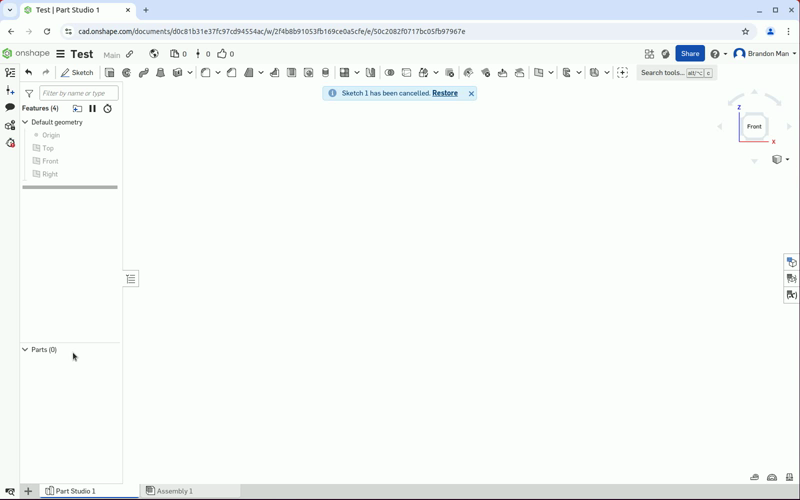
key_up(shift)
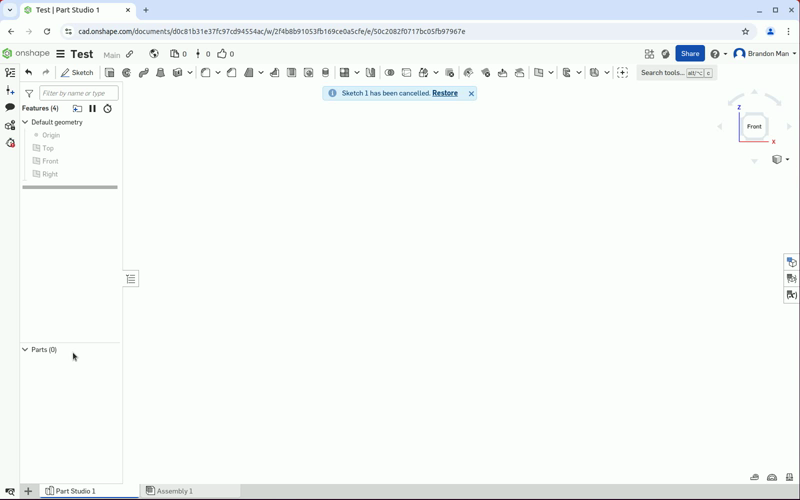
mouse_move(73, 352)
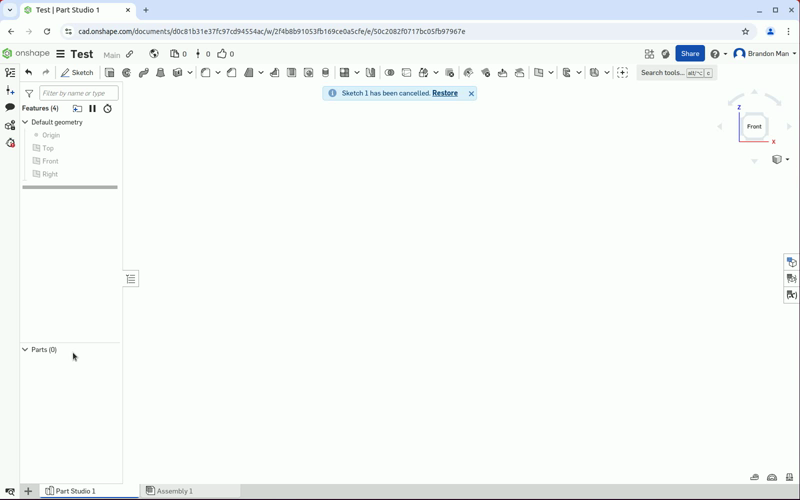
key(shift+y)
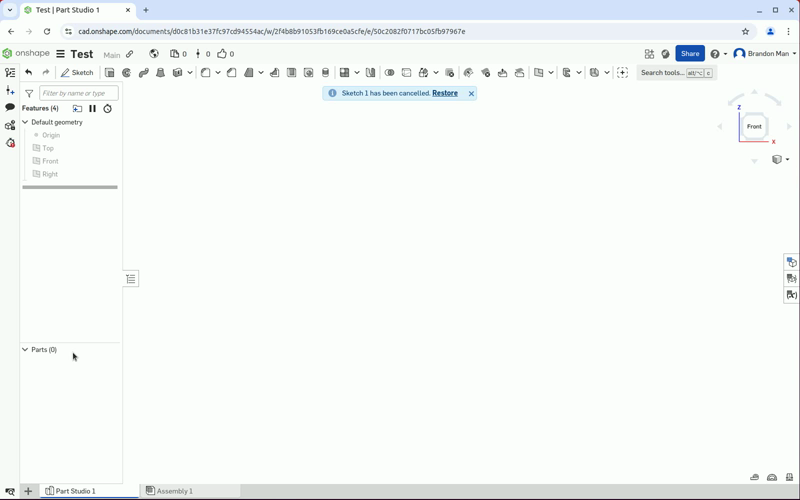
key(shift+s)
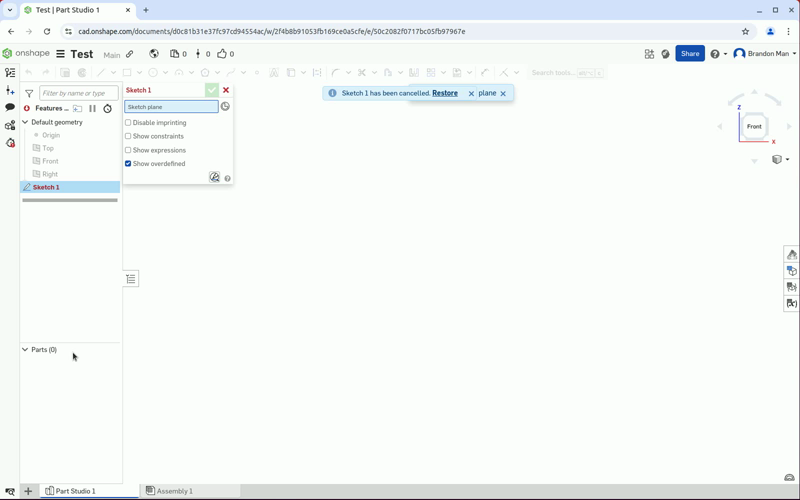
mouse_move(73, 163)
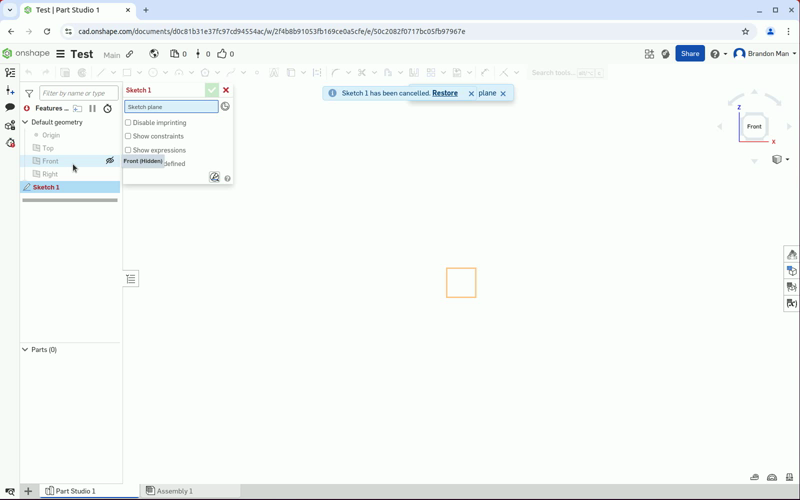
click(73, 163)
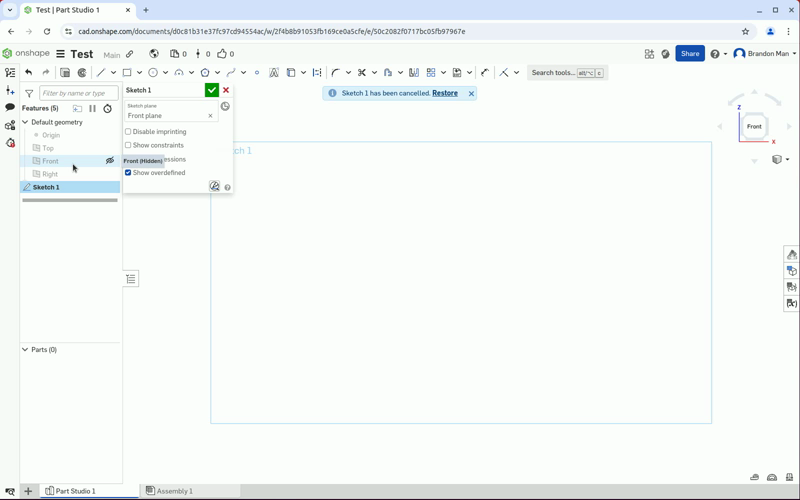
mouse_move(73, 352)
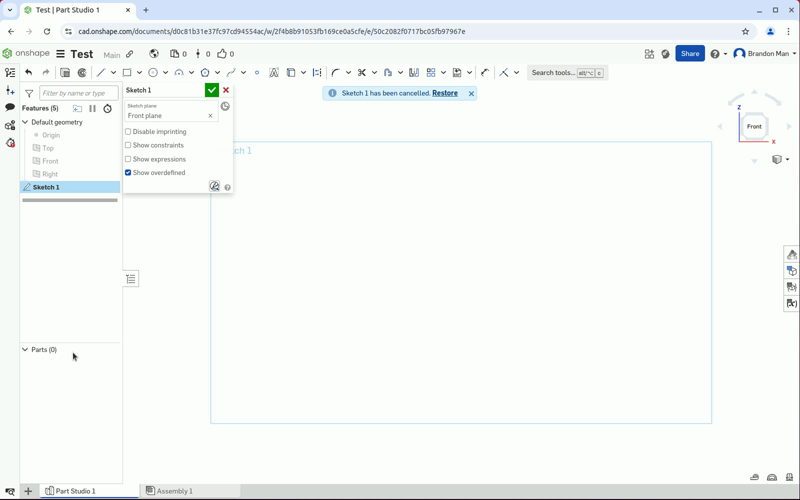
key(y)
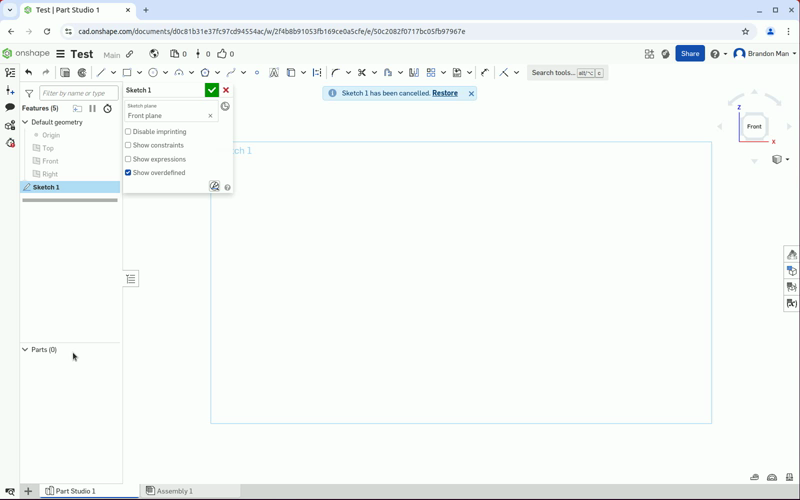
key(l)
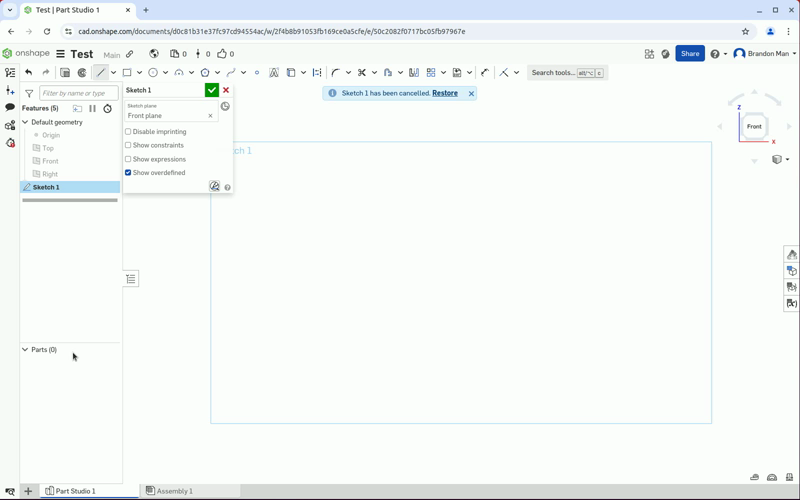
key_down(shift)
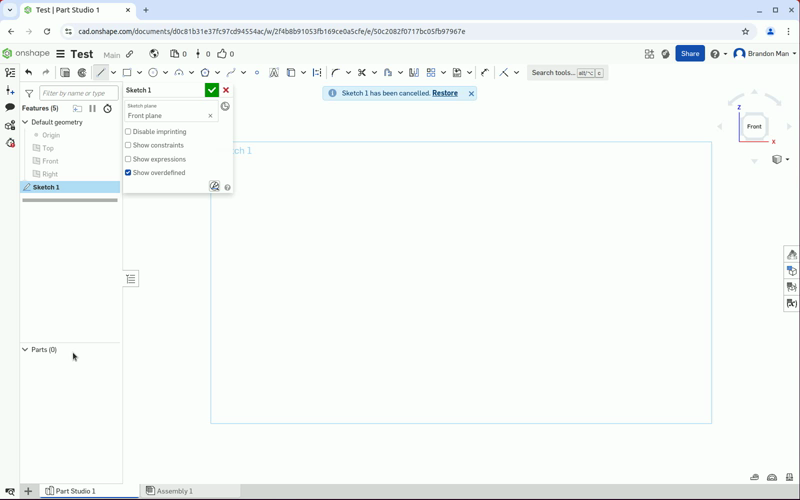
mouse_move(460, 282)
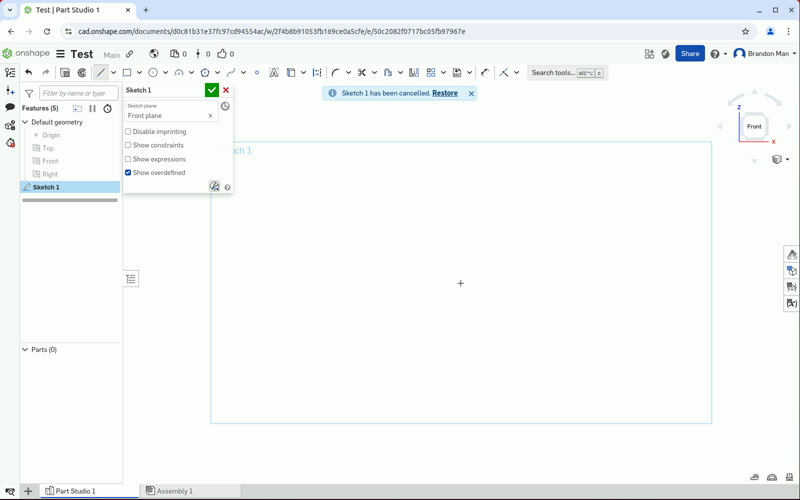
click(460, 282)
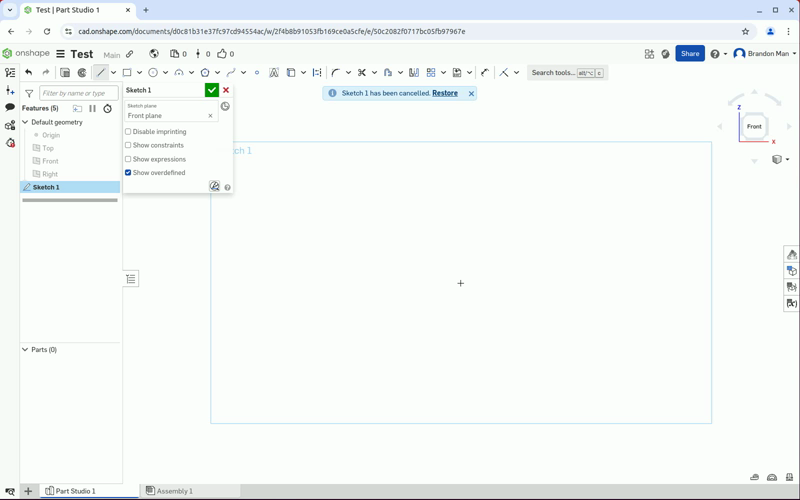
key_up(shift)
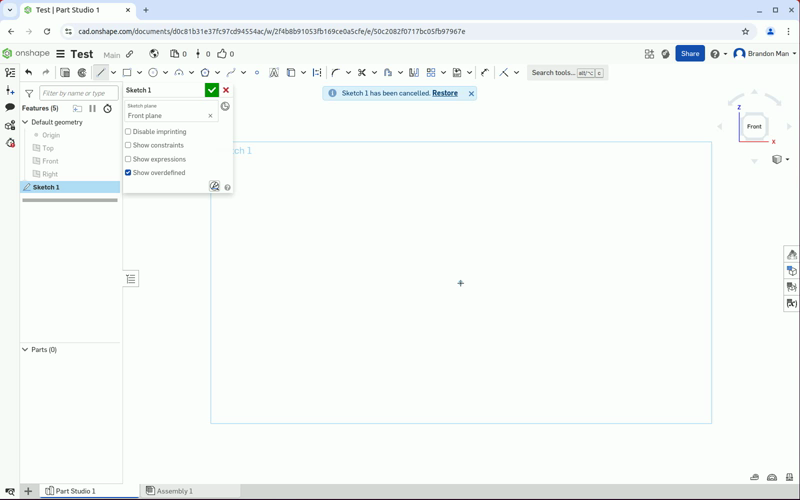
key_down(shift)
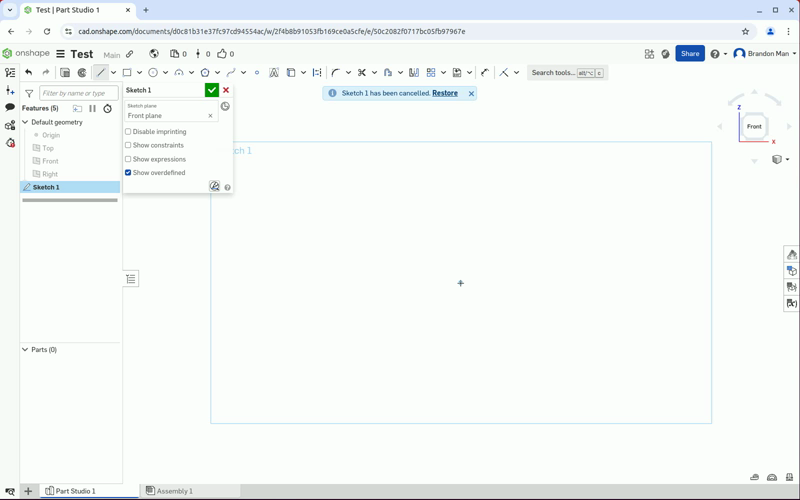
mouse_move(573, 282)
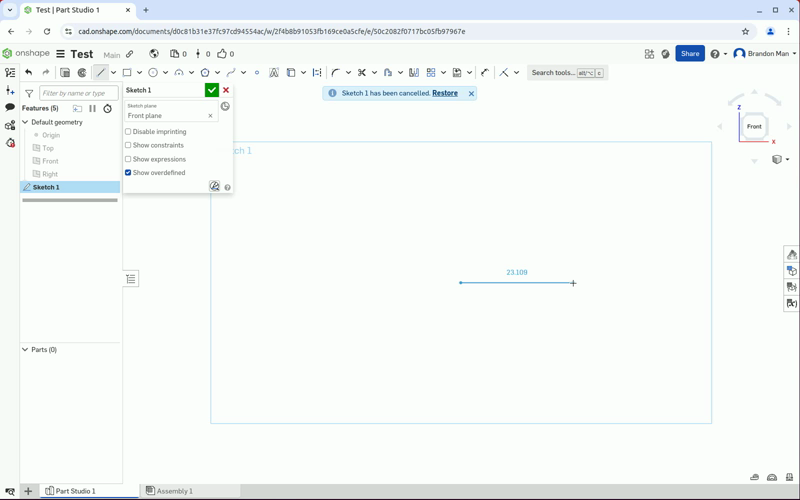
click(573, 282)
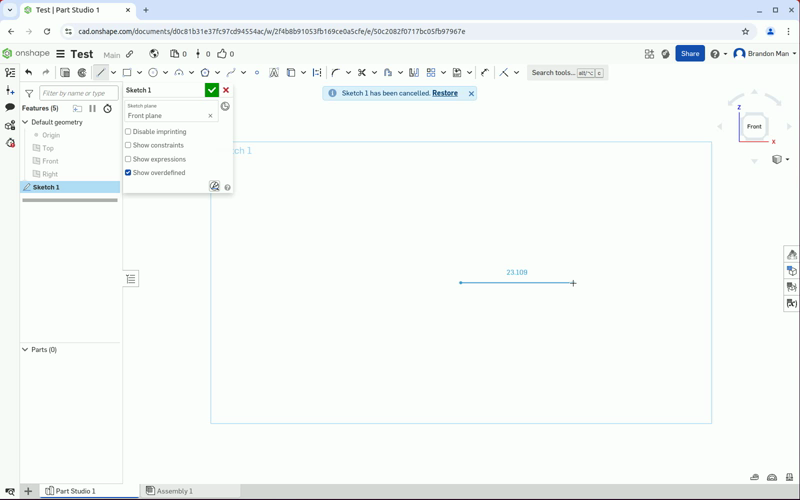
key_up(shift)
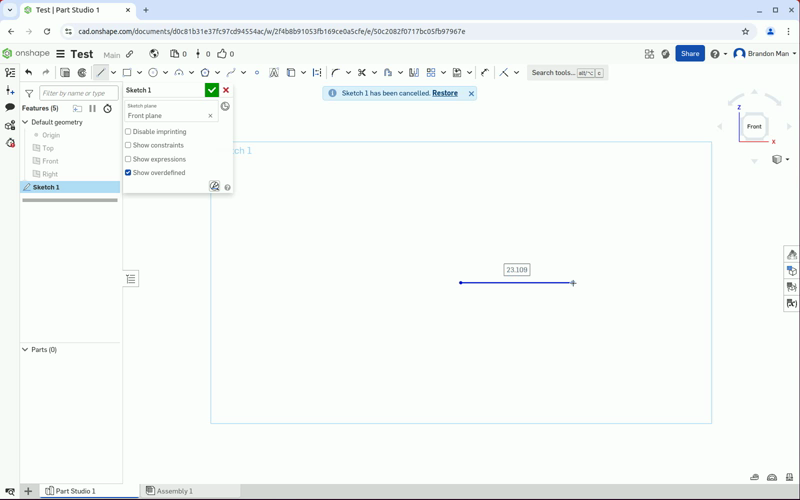
key_down(shift)
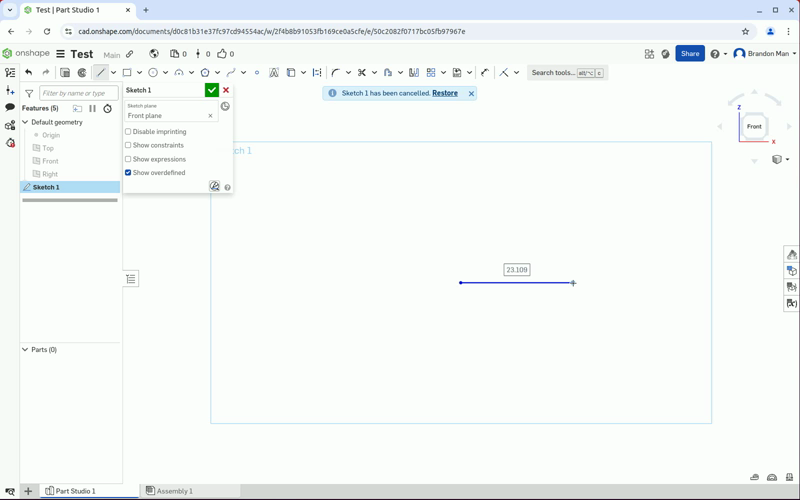
mouse_move(589, 282)
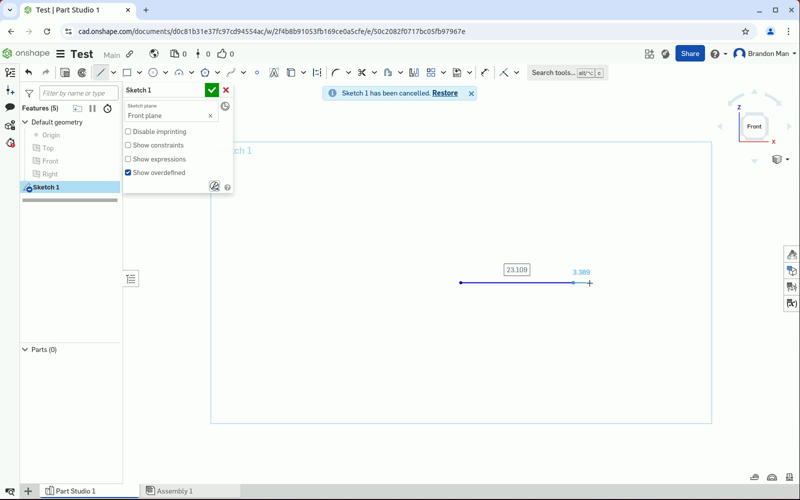
mouse_move(573, 276)
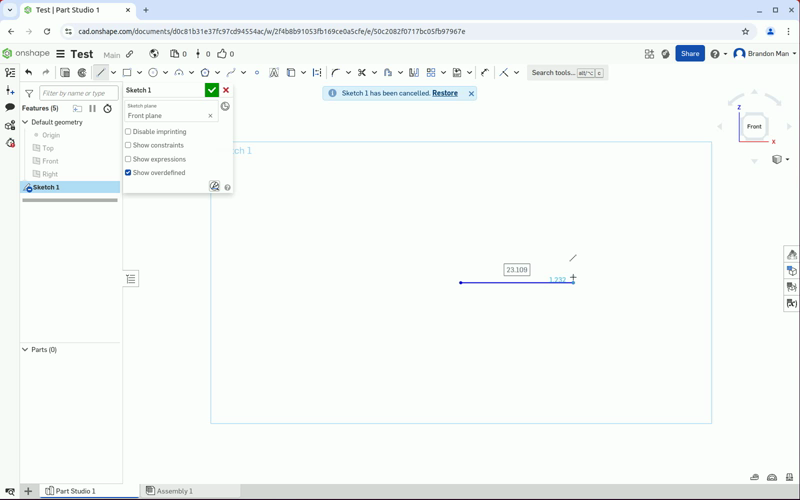
scroll(6)
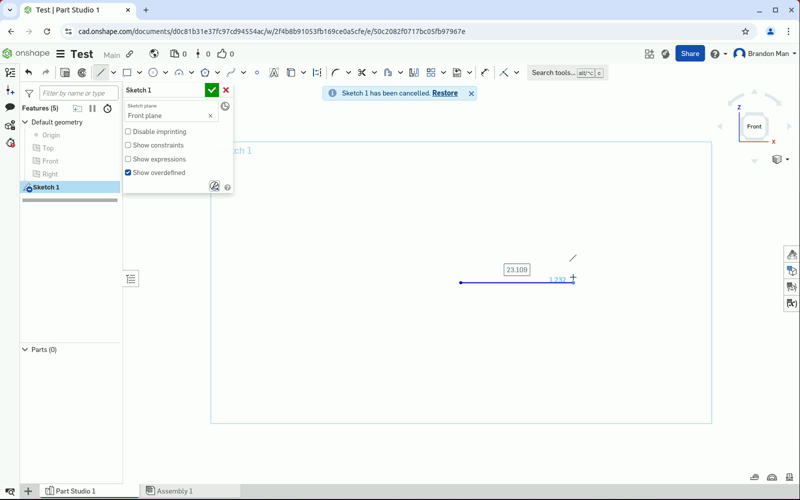
scroll(6)
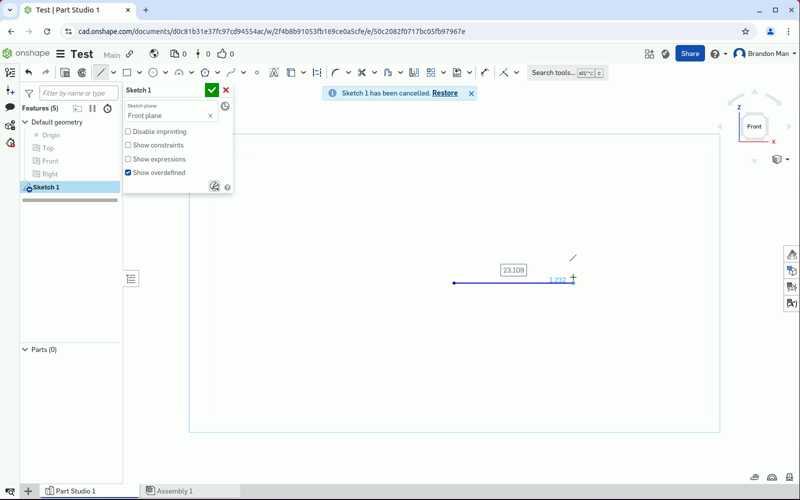
scroll(6)
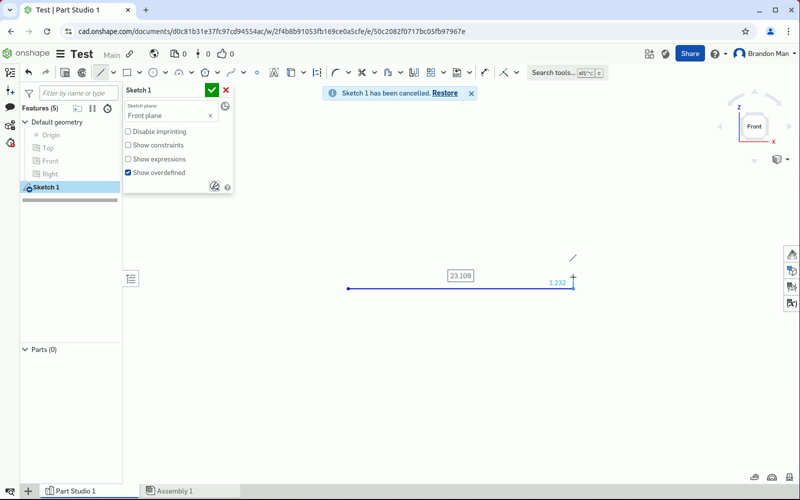
scroll(6)
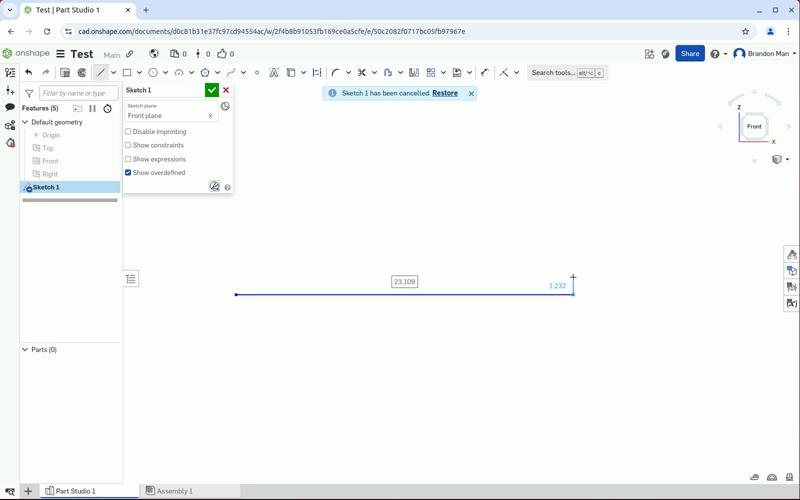
scroll(6)
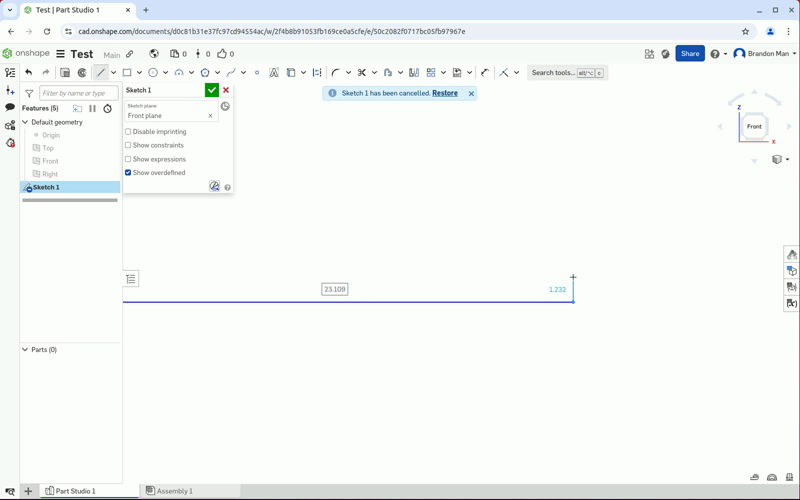
scroll(6)
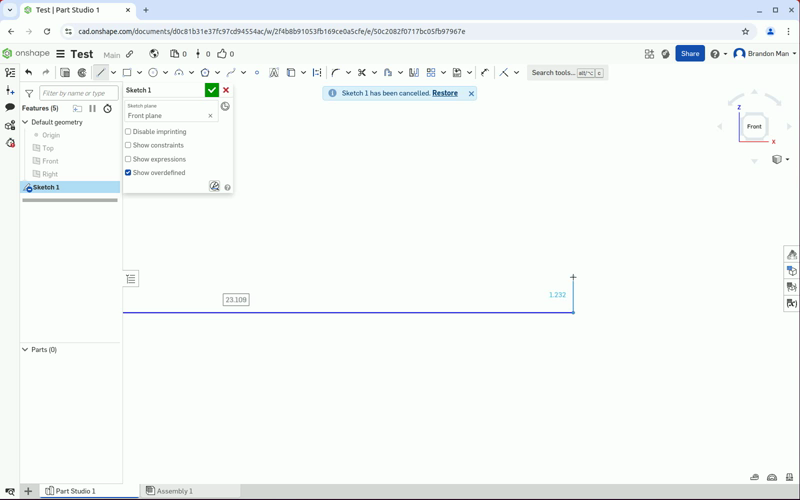
scroll(6)
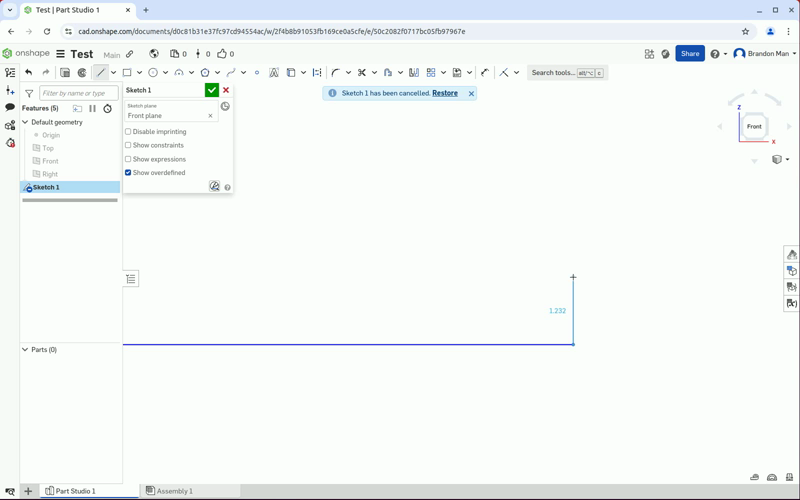
click(573, 276)
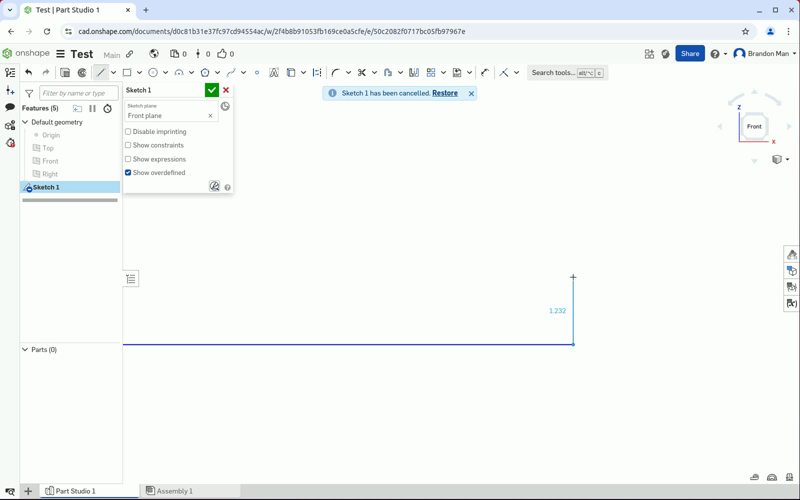
scroll(-6)
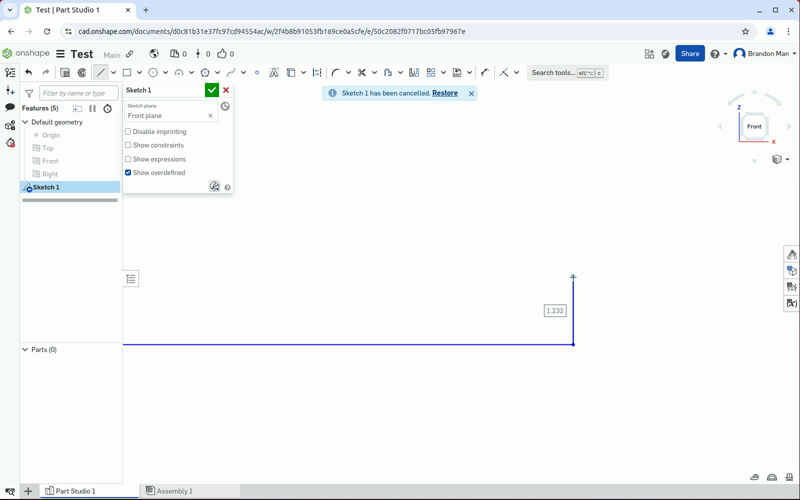
scroll(-6)
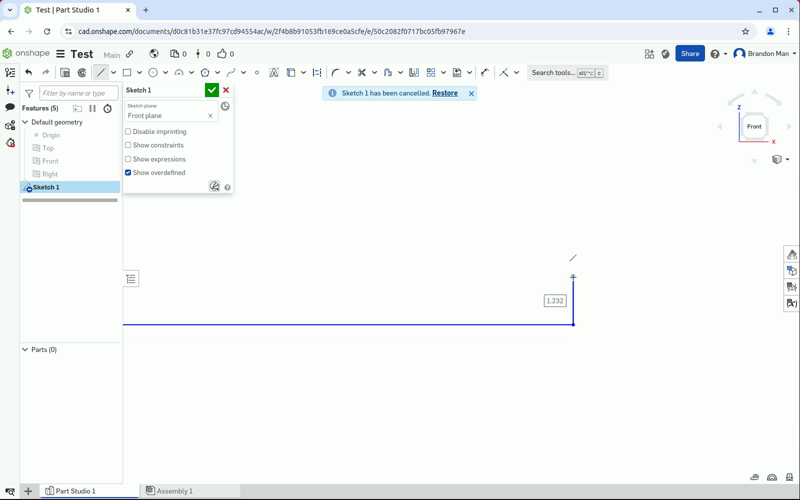
scroll(-6)
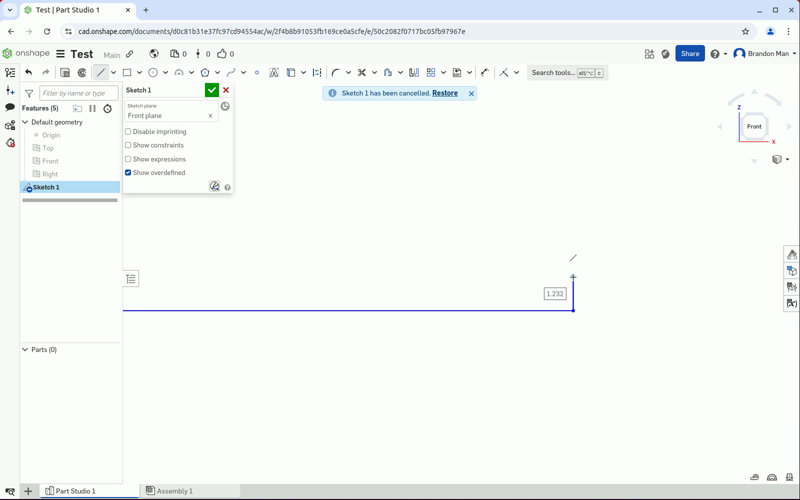
scroll(-6)
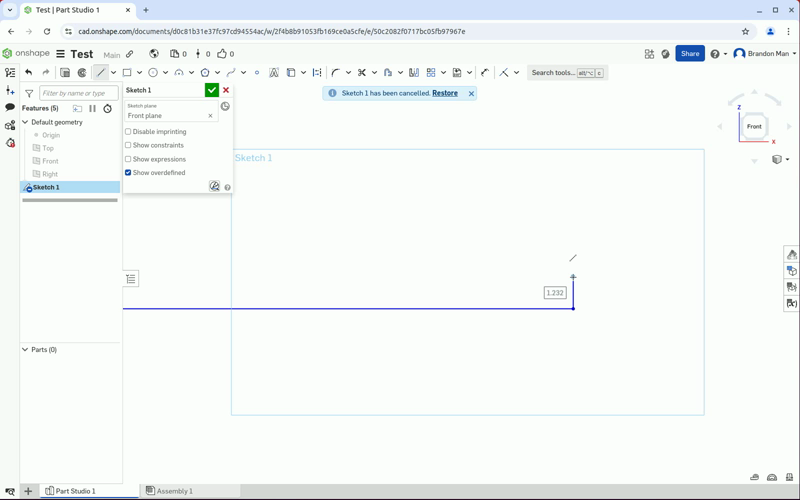
scroll(-6)
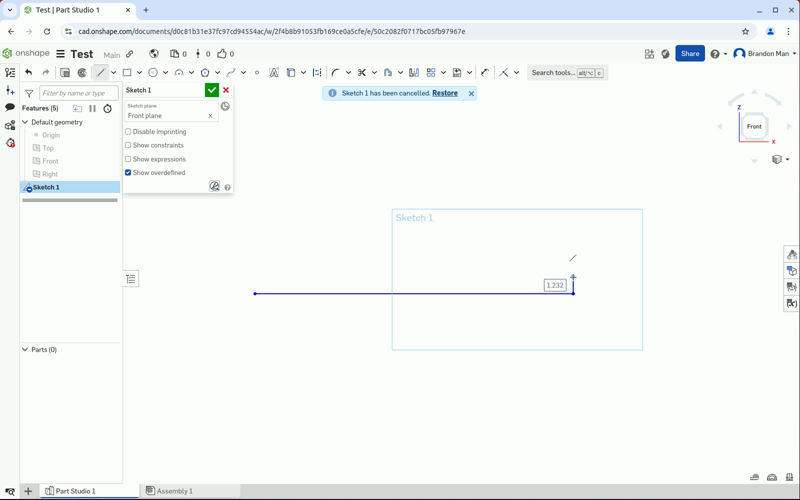
scroll(-6)
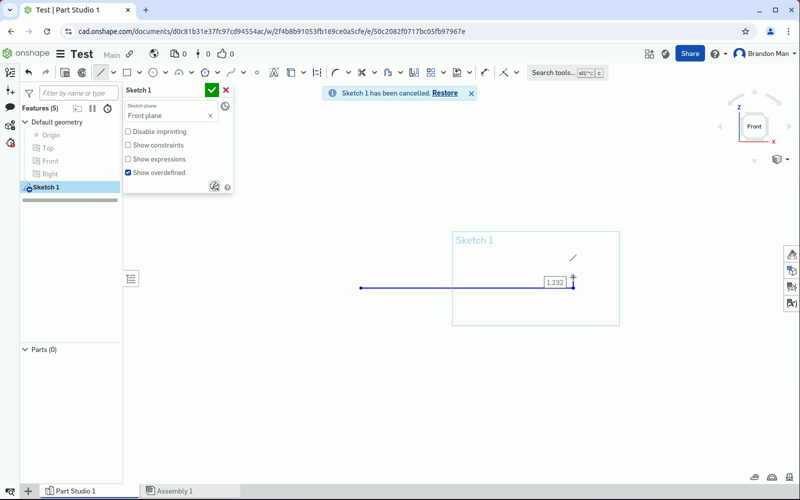
scroll(-6)
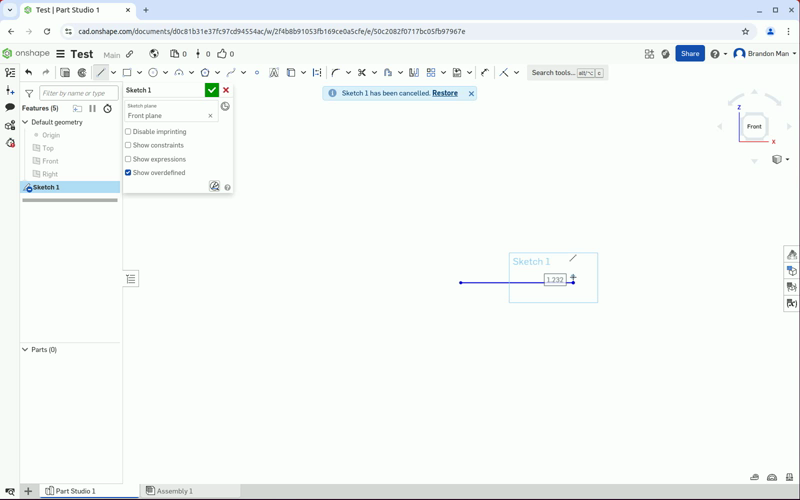
key_up(shift)
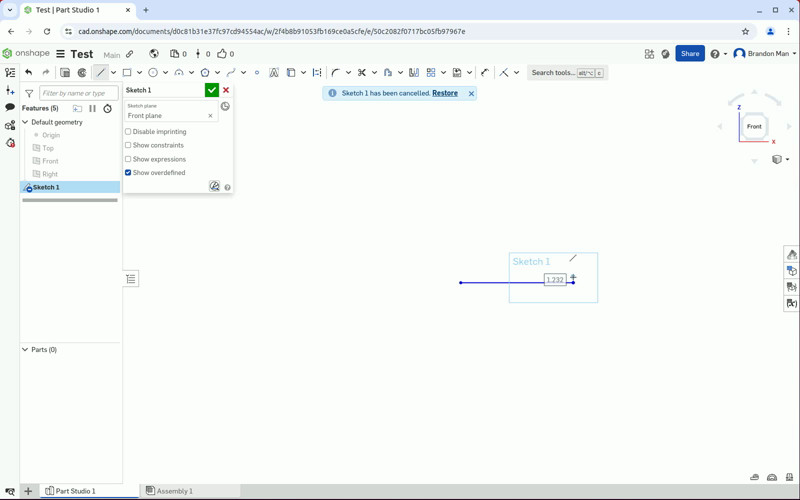
key_down(shift)
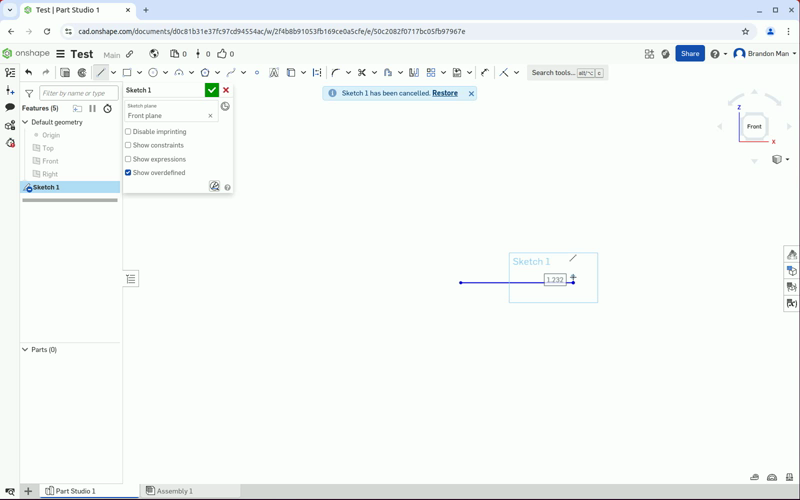
mouse_move(460, 256)
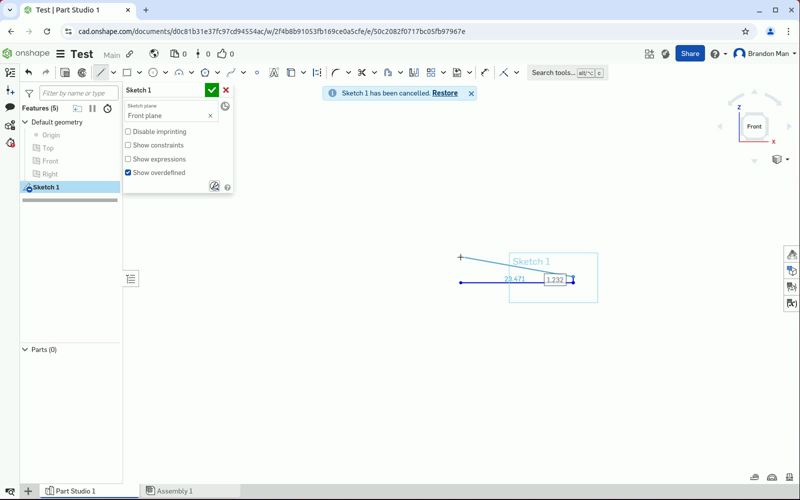
click(460, 256)
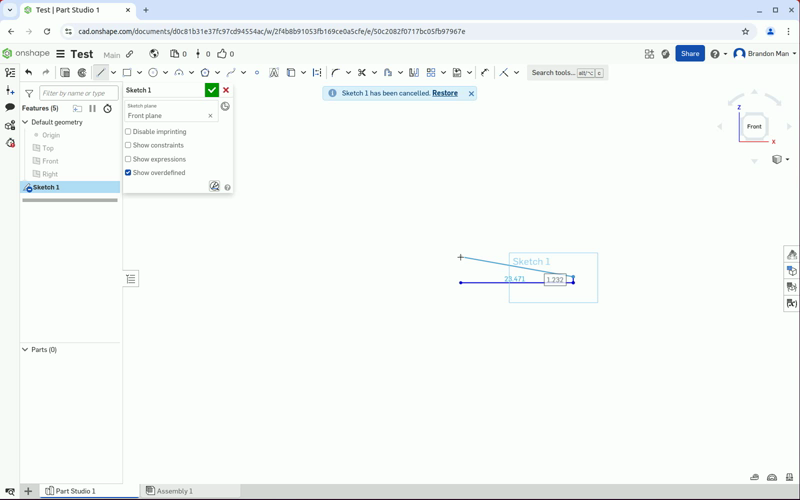
key_up(shift)
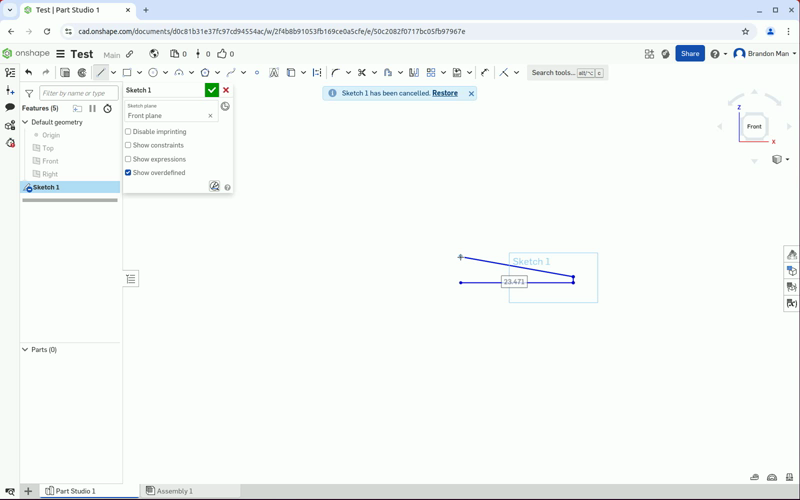
mouse_move(490, 256)
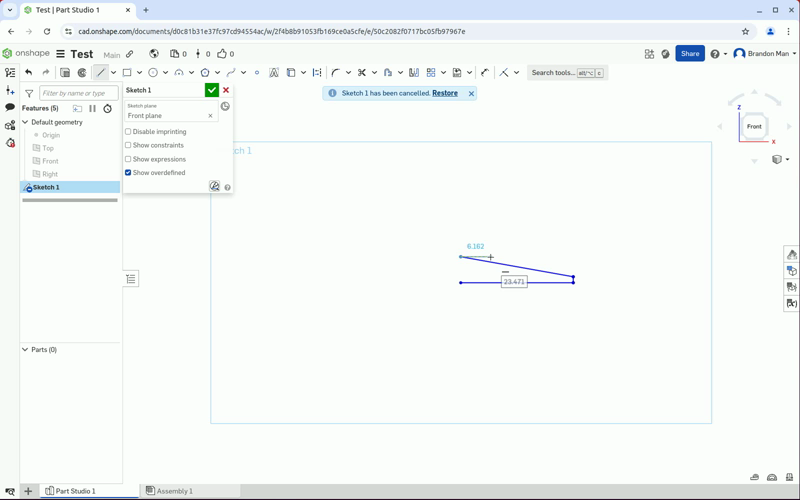
key_down(shift)
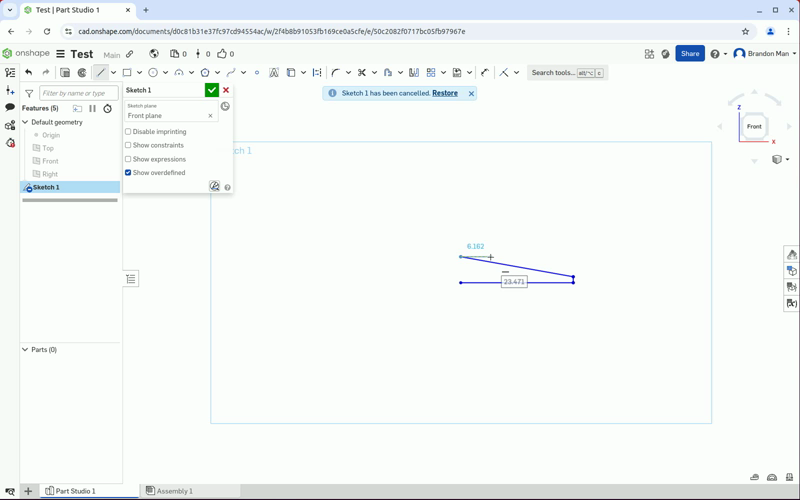
mouse_move(460, 282)
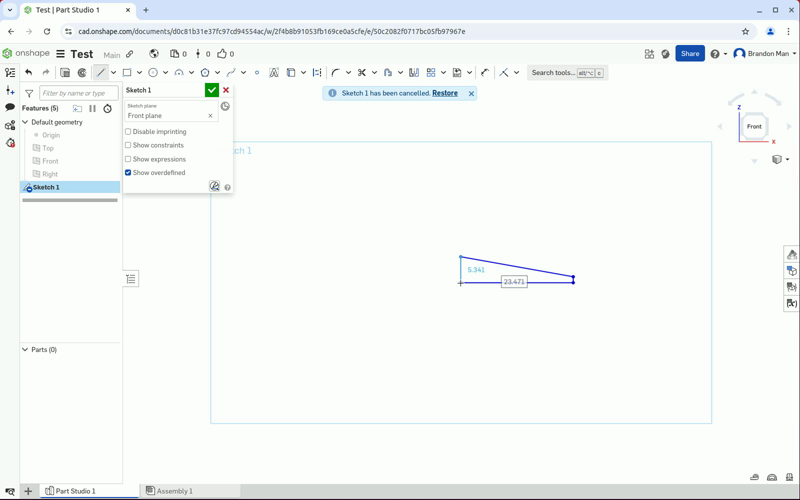
key_up(shift)
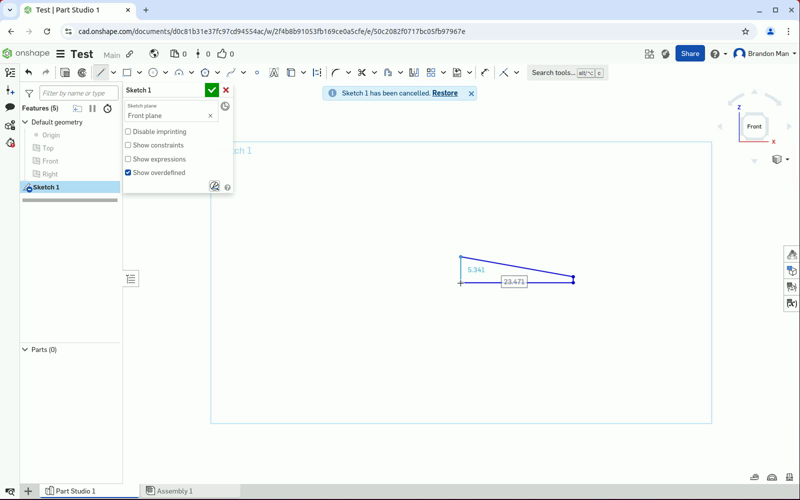
click(460, 282)
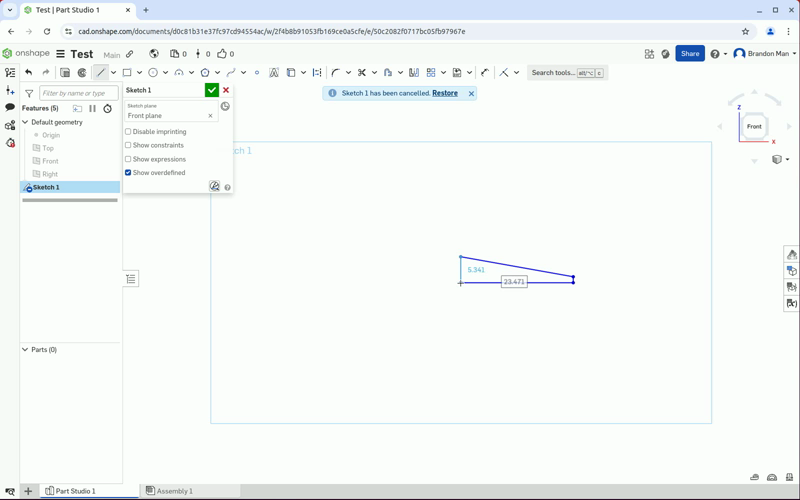
key(esc)
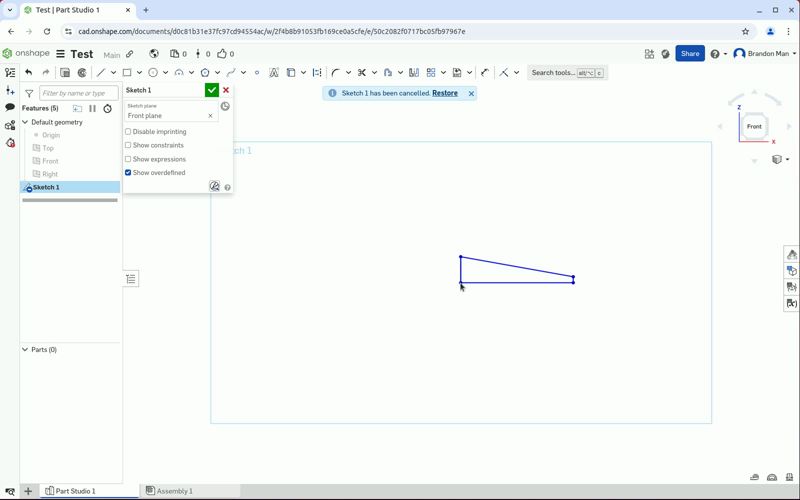
mouse_move(475, 281)
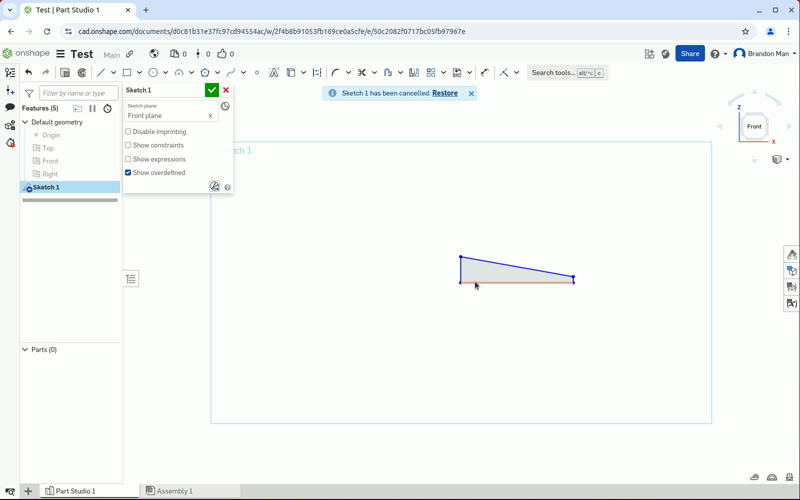
click(475, 281)
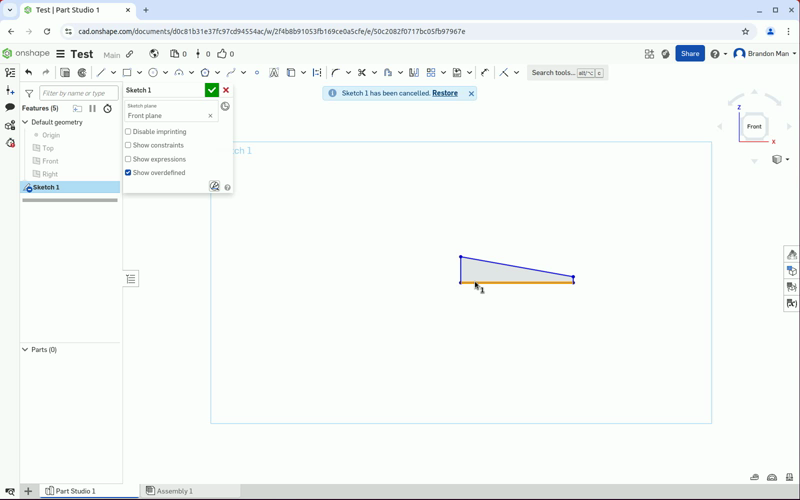
mouse_move(73, 352)
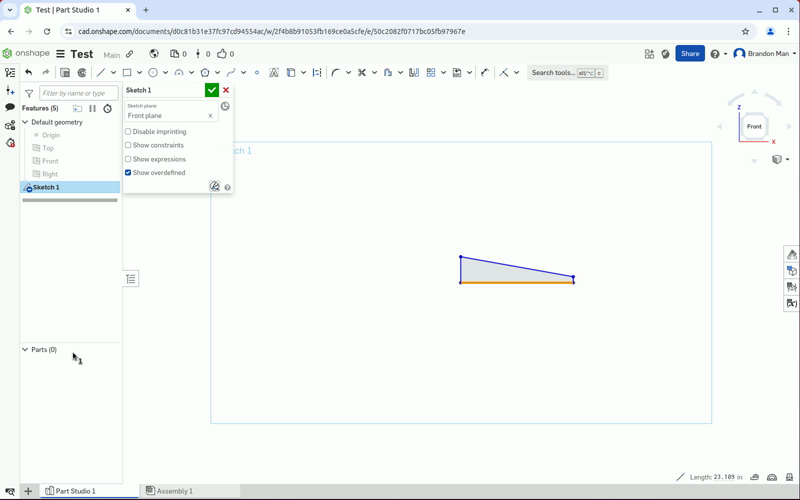
key(shift+y)
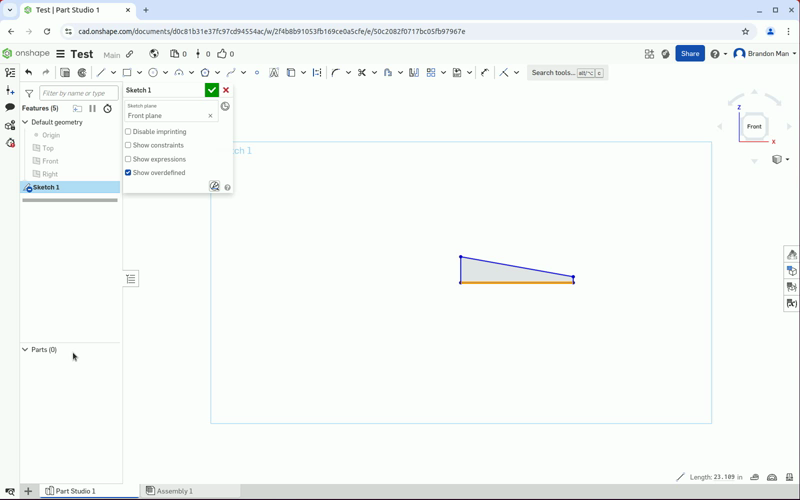
key(shift+e)
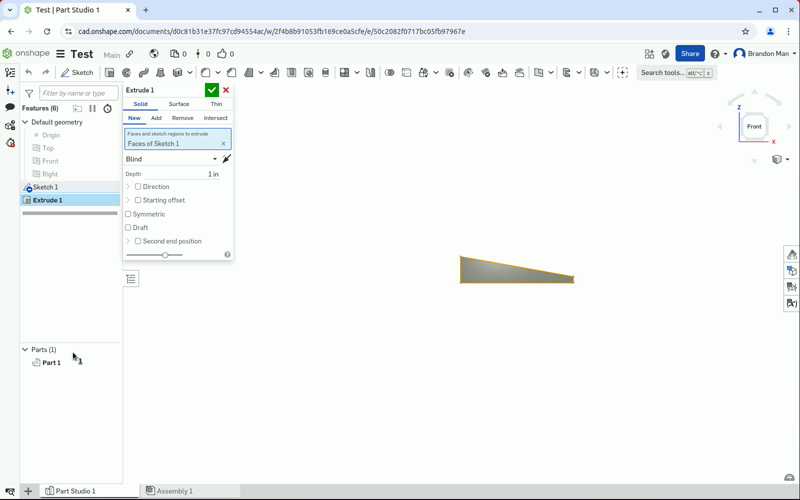
mouse_move(143, 106)
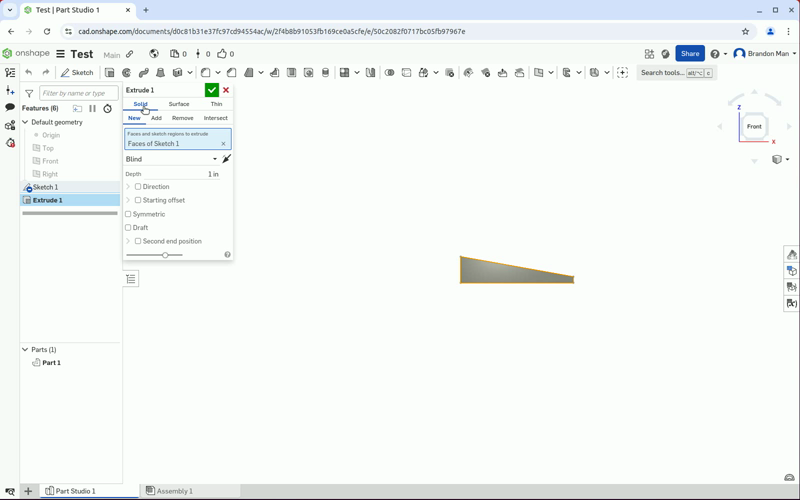
click(143, 106)
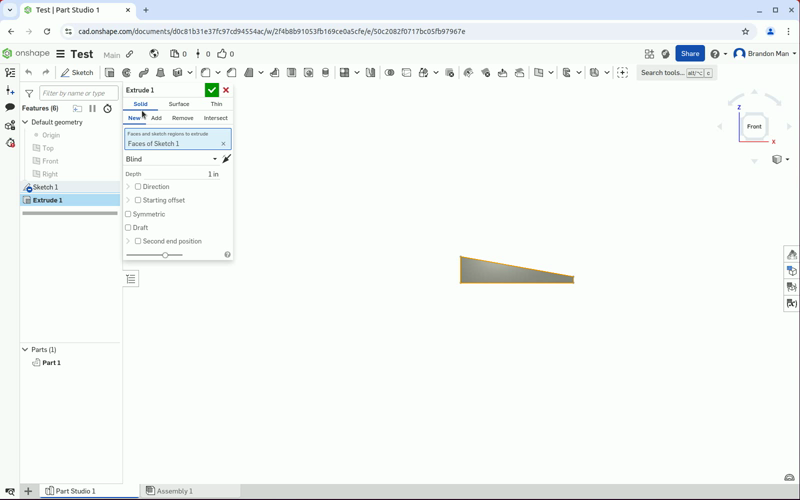
mouse_move(137, 120)
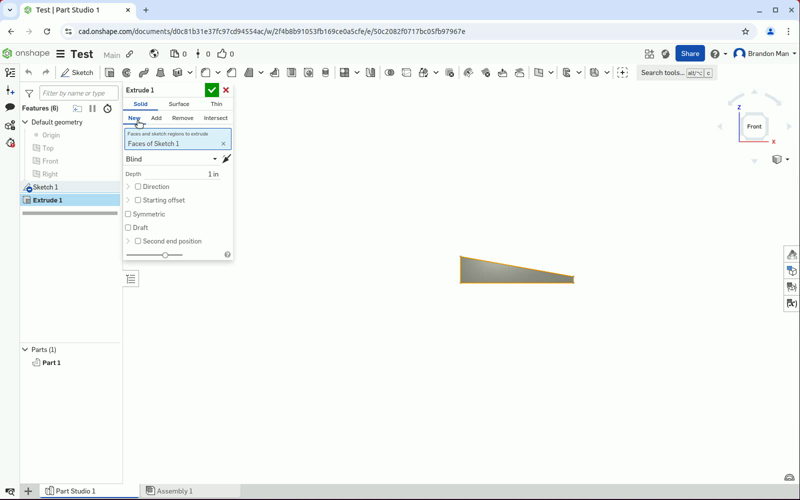
click(137, 120)
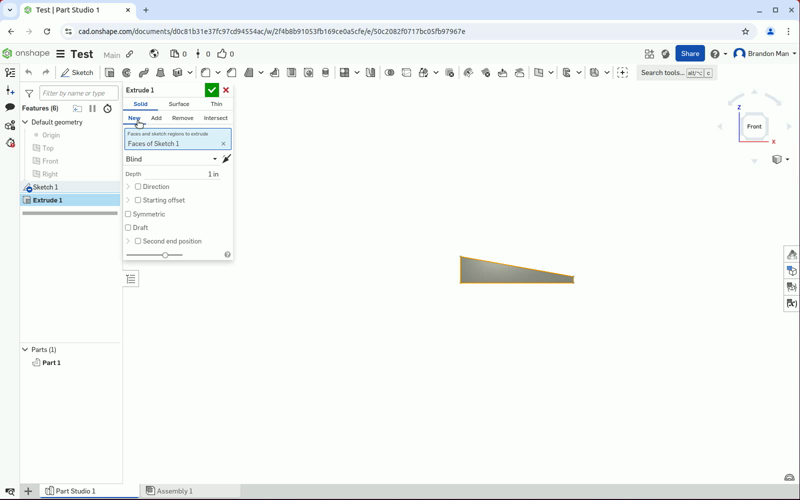
key(tab, 4)
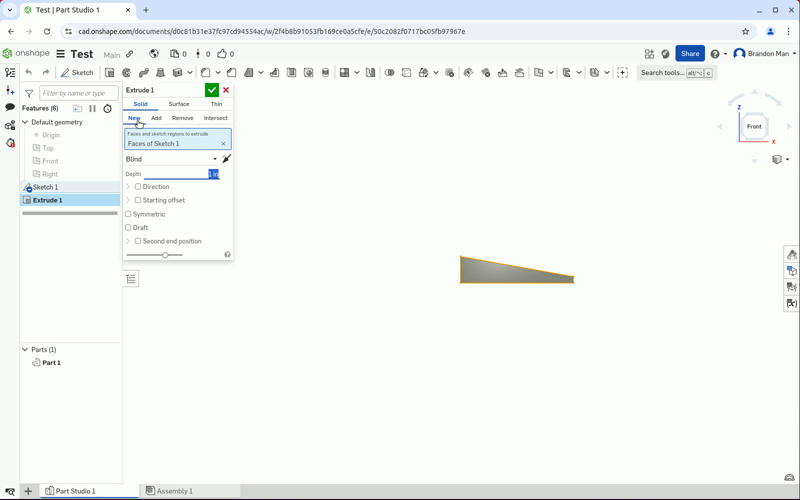
text(3.129)
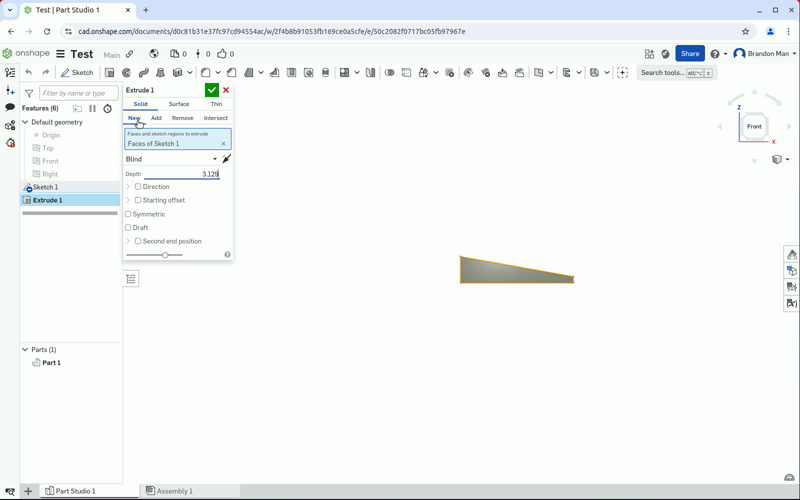
key(enter)
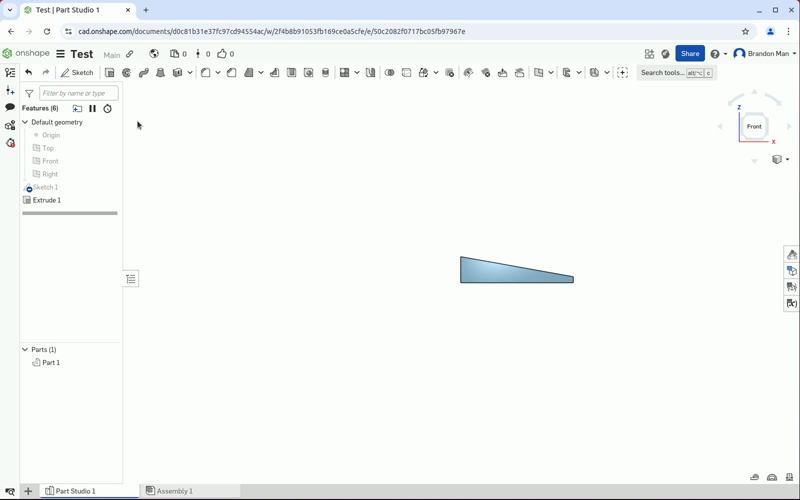
key(shift+h)
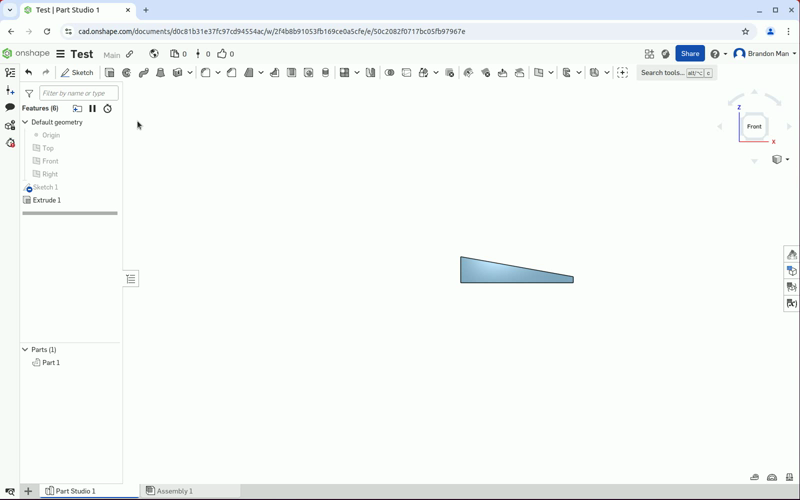
key(shift+h)
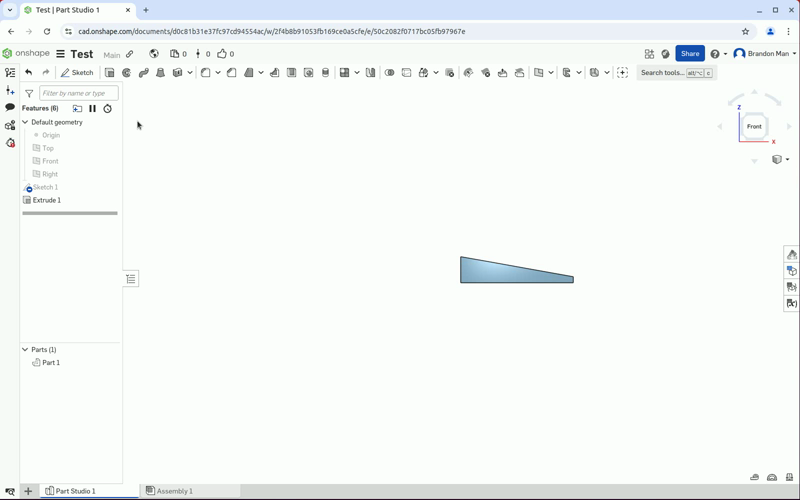
mouse_move(73, 189)
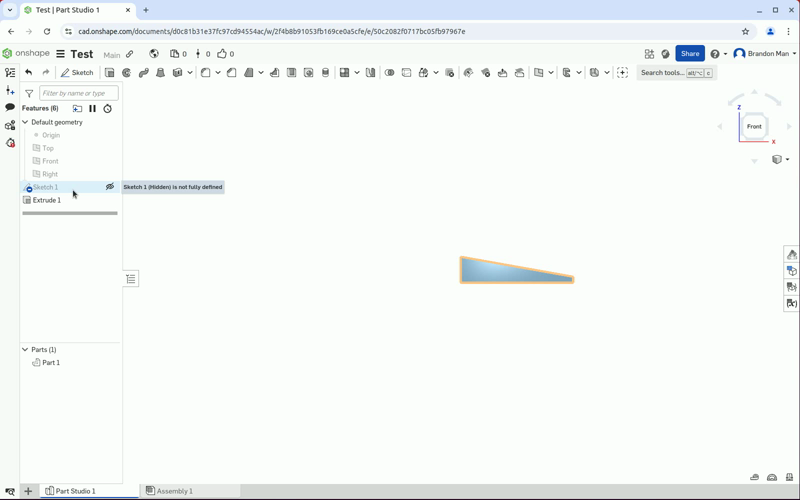
click(73, 189)
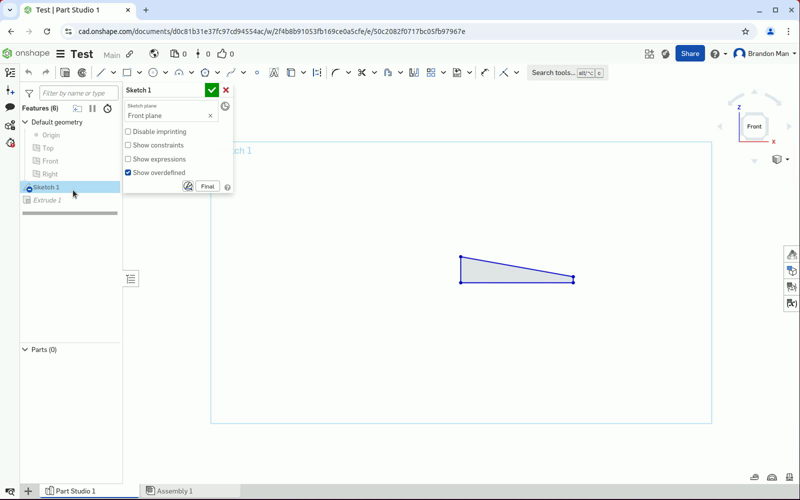
mouse_move(229, 92)
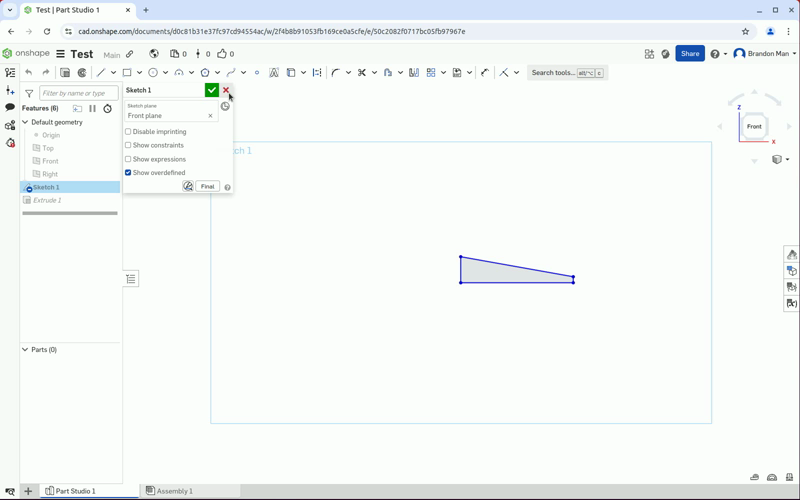
click(229, 92)
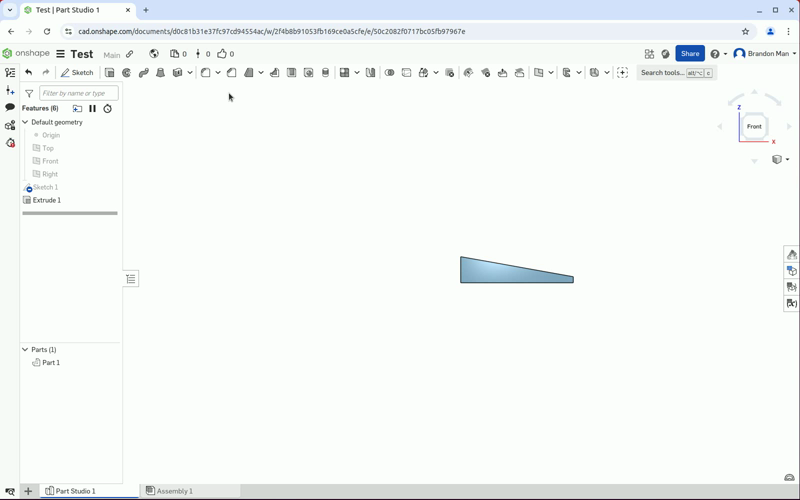
mouse_move(73, 352)
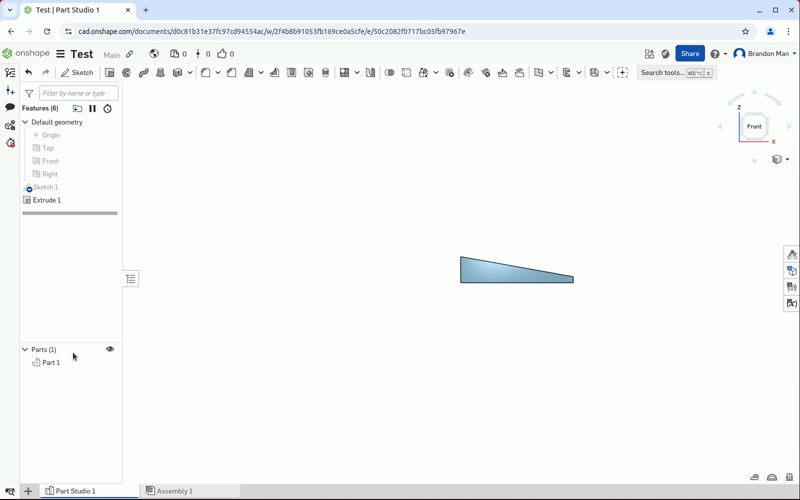
key(y)
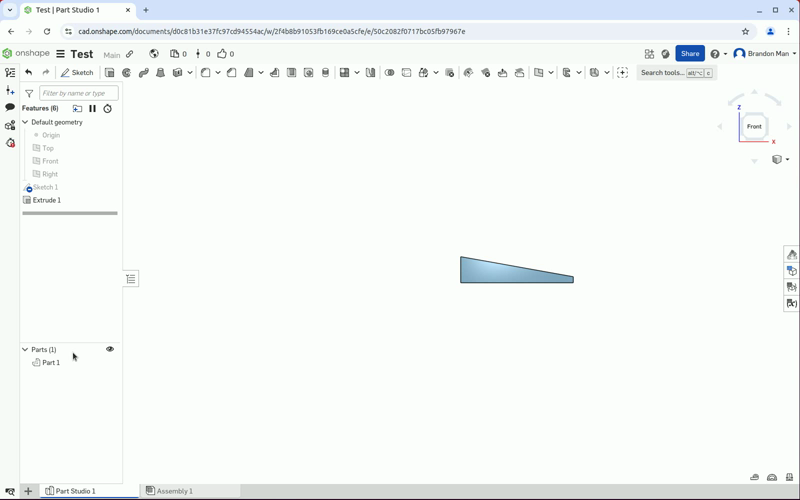
key(shift+p)
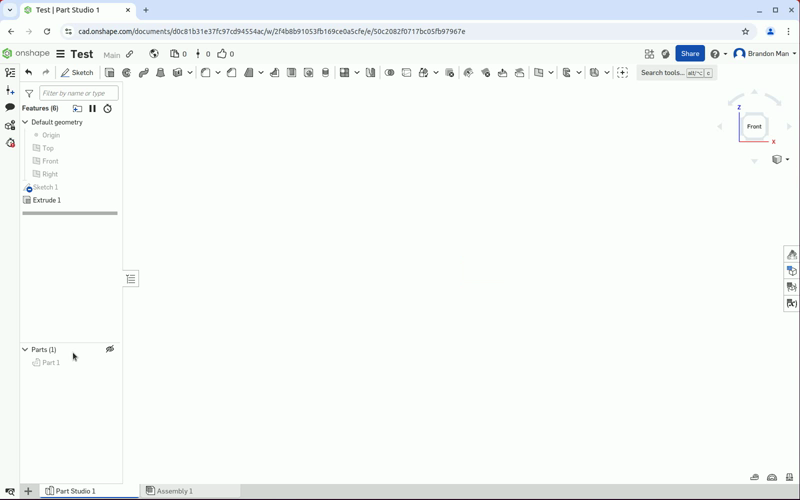
key(space)
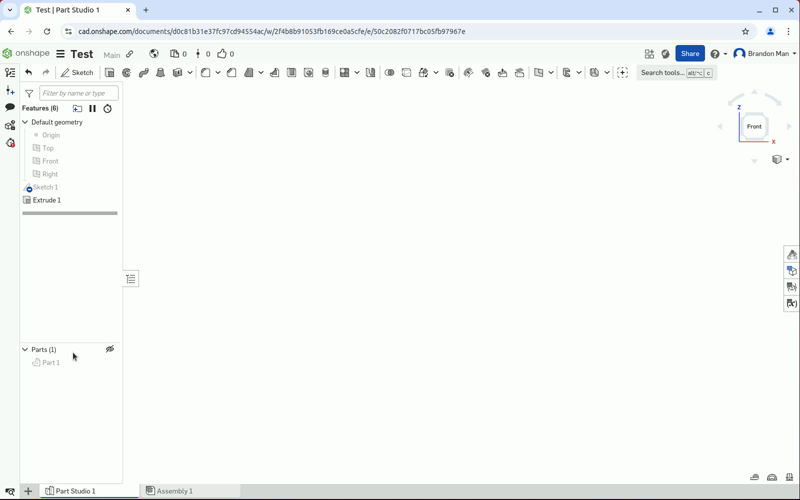
key_down(shift)
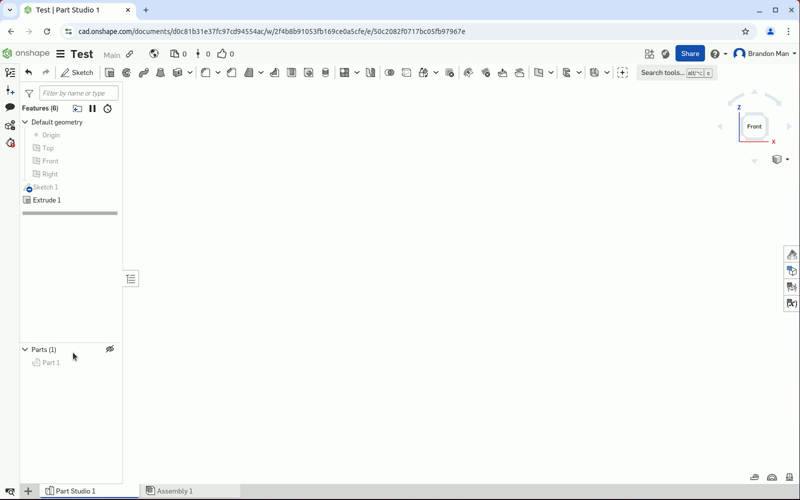
key(left)
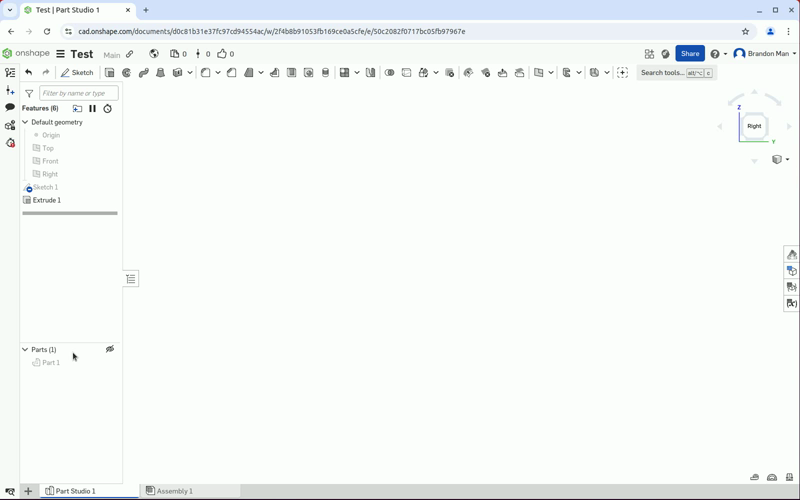
key_up(shift)
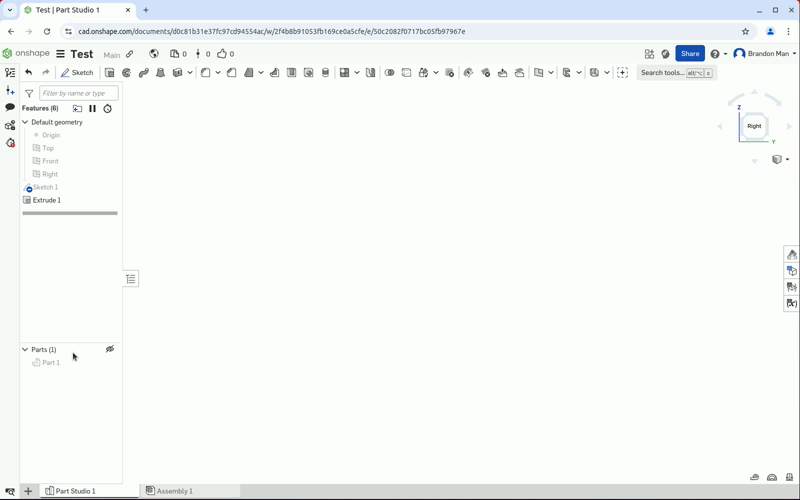
mouse_move(73, 352)
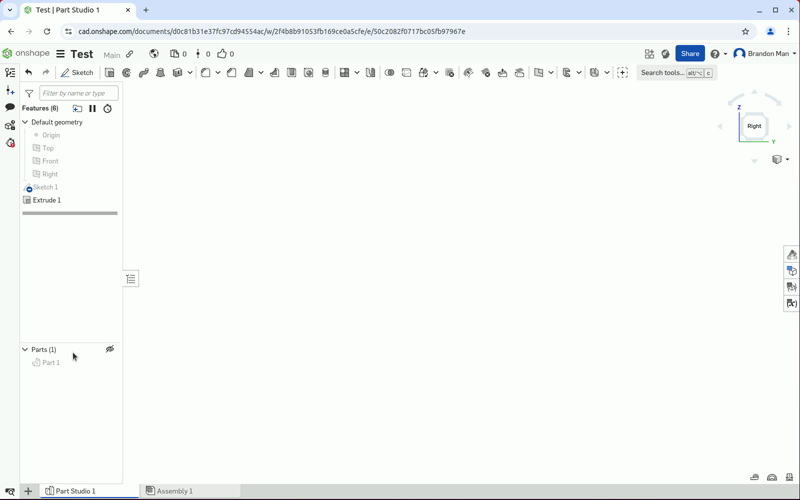
key(shift+y)
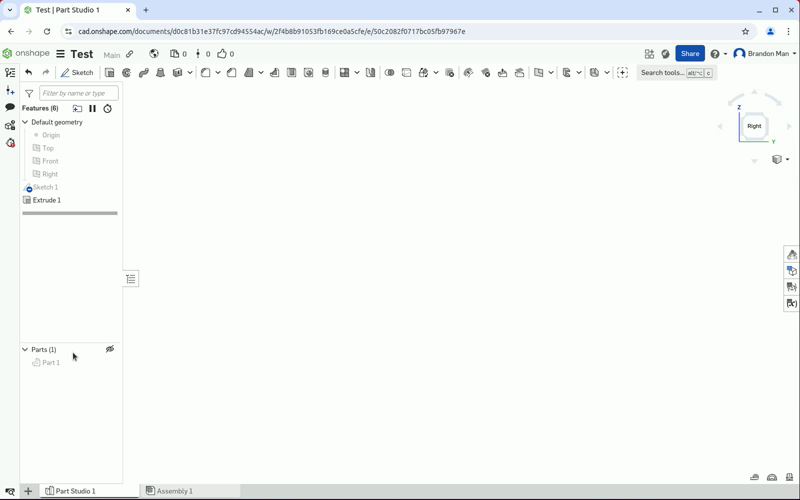
key(shift+s)
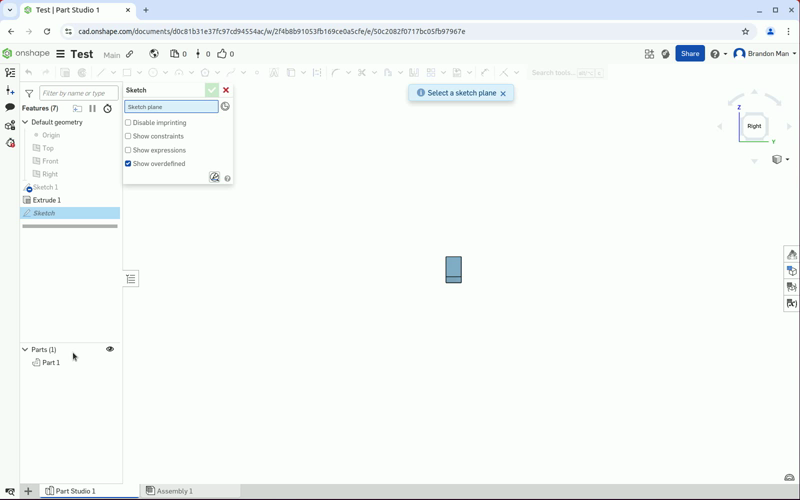
mouse_move(73, 176)
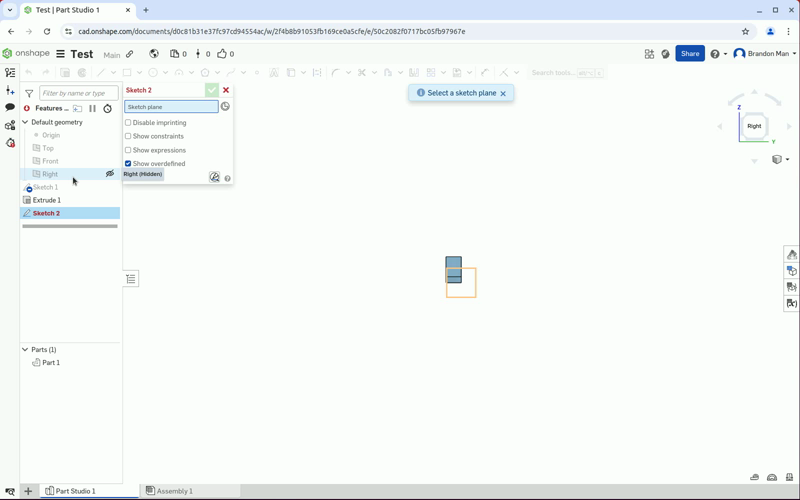
click(73, 176)
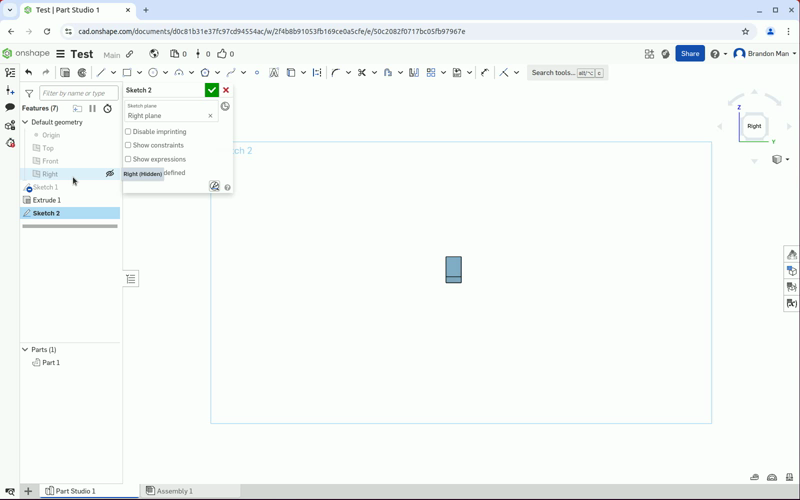
mouse_move(73, 352)
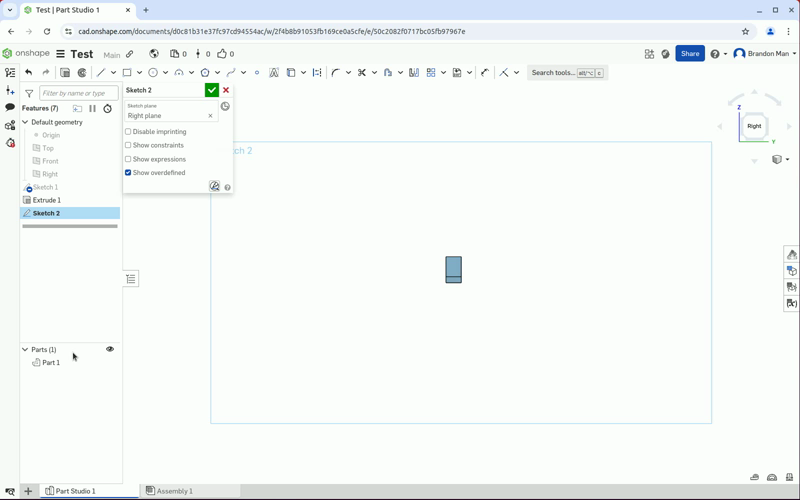
key(y)
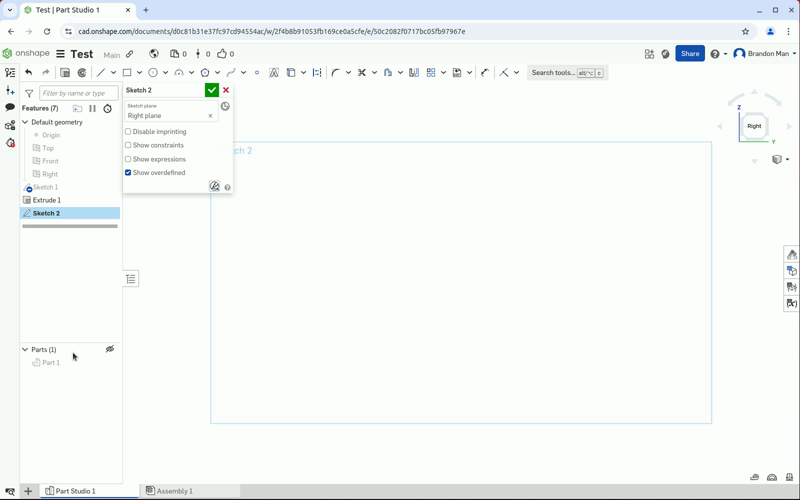
key(c)
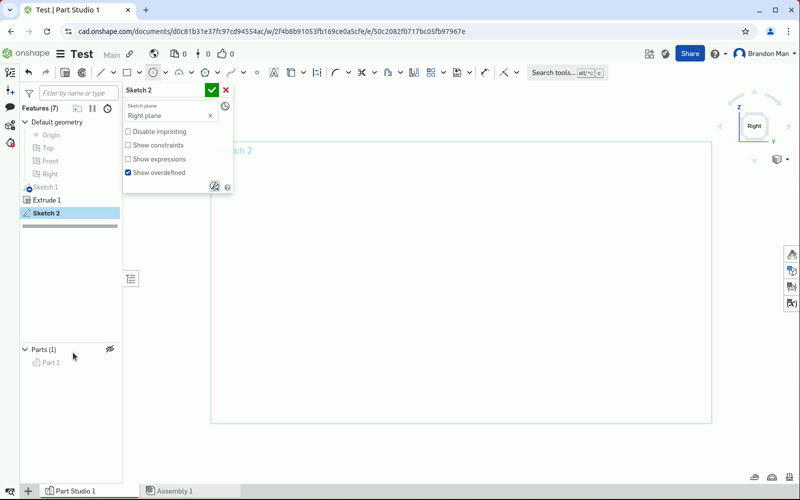
key_down(shift)
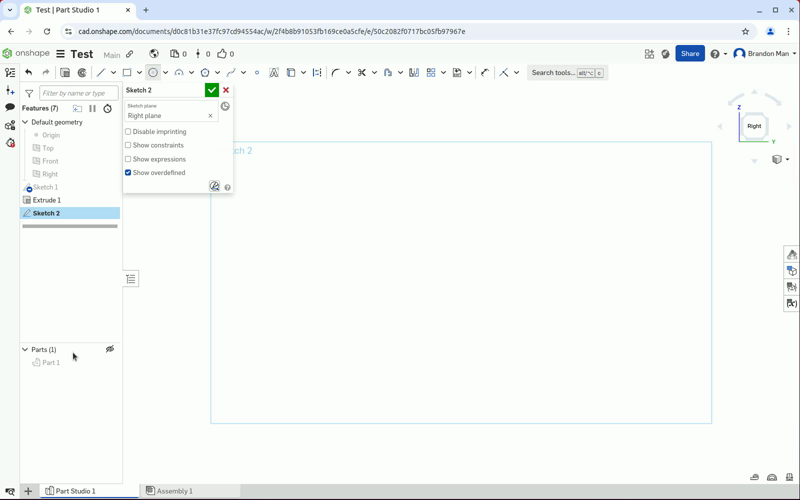
mouse_move(453, 271)
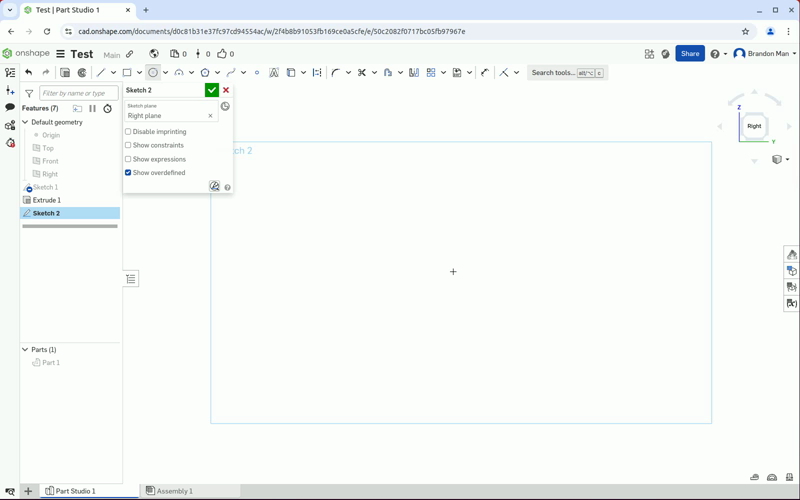
click(453, 271)
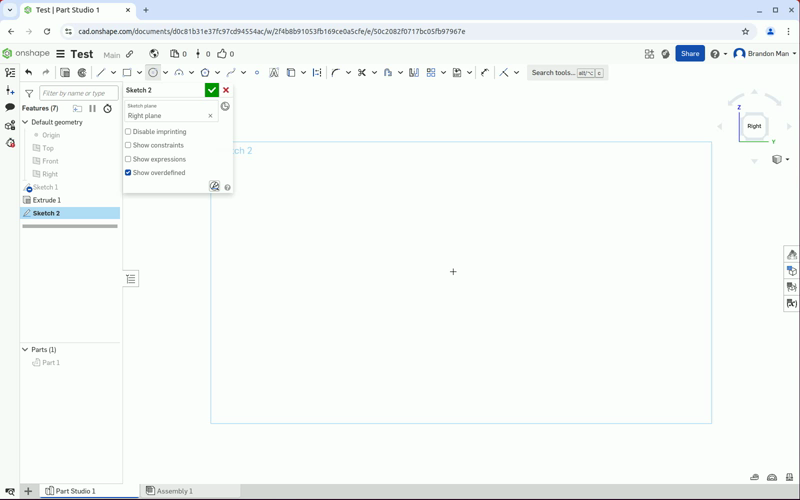
key_up(shift)
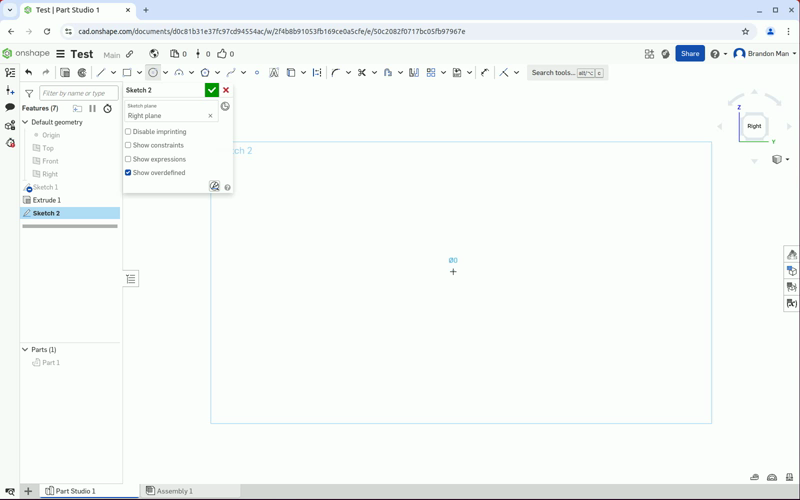
mouse_move(457, 271)
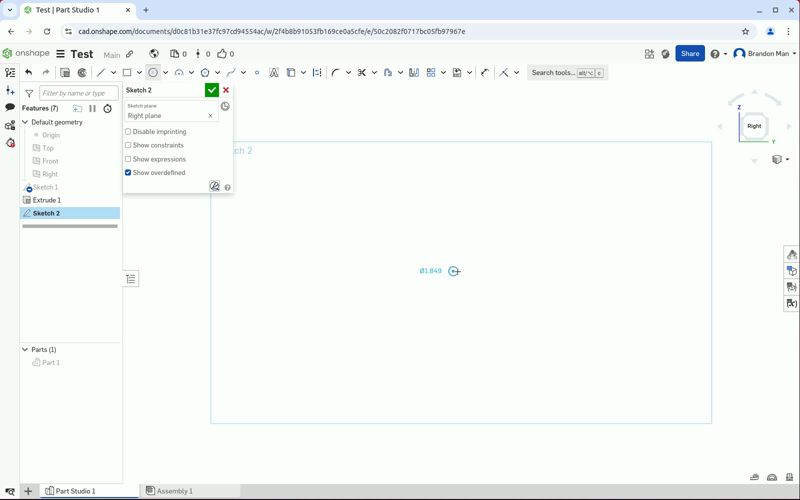
click(457, 271)
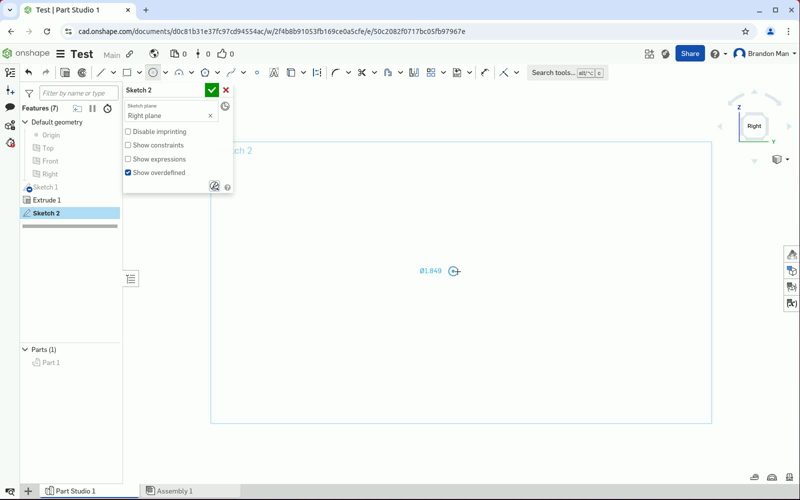
key(esc)
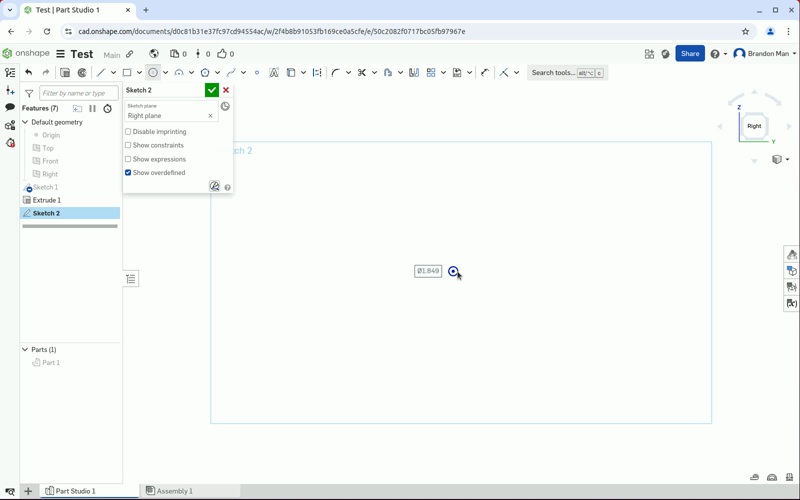
mouse_move(452, 273)
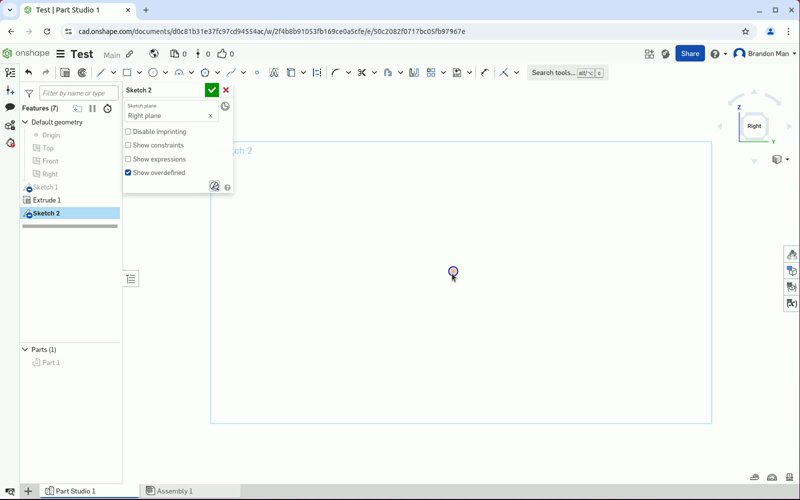
scroll(6)
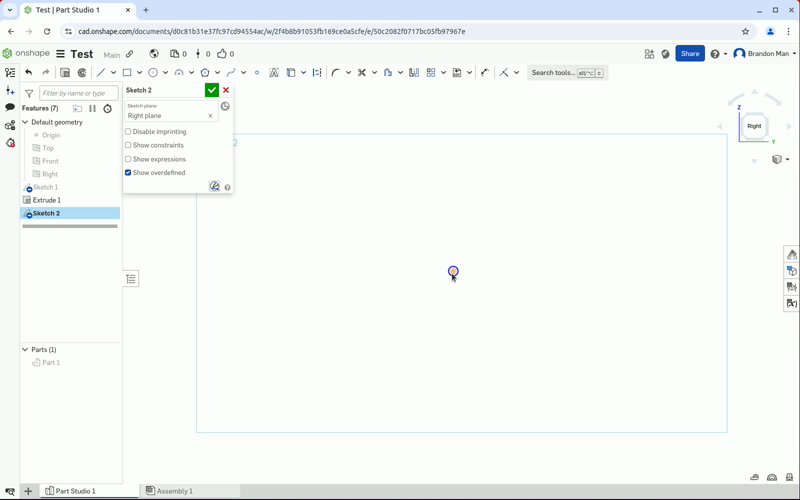
scroll(6)
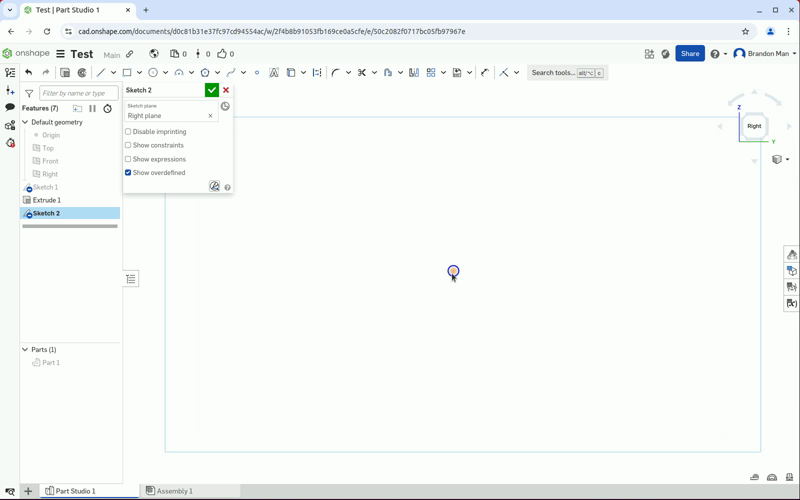
scroll(6)
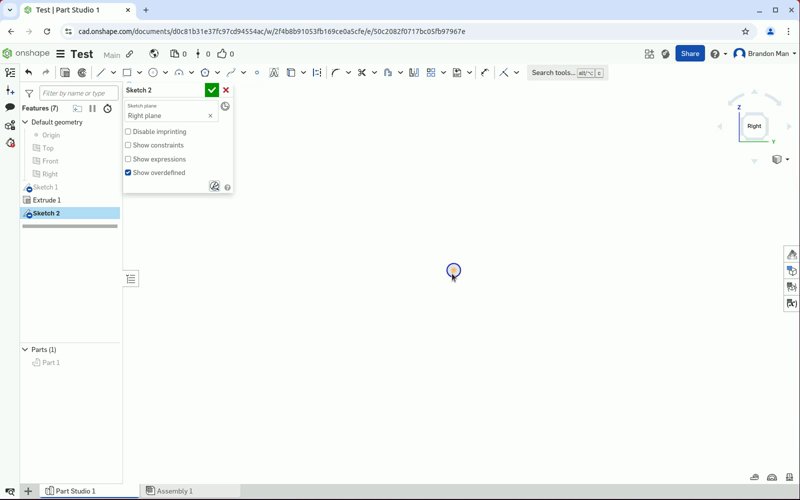
scroll(6)
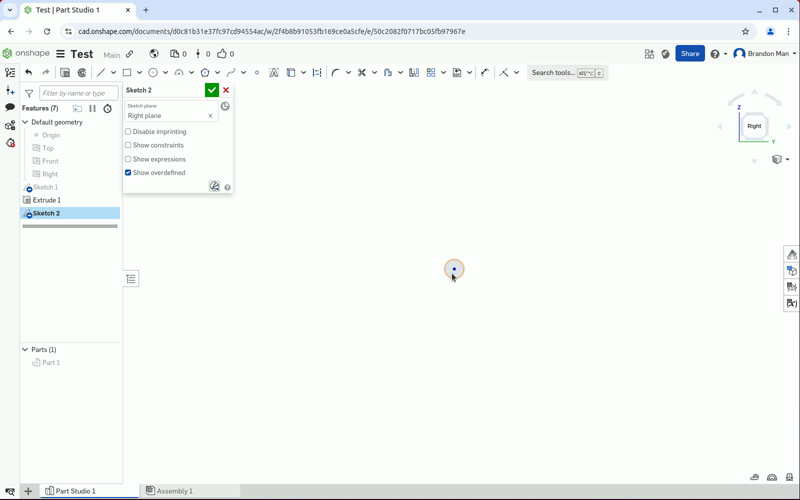
scroll(6)
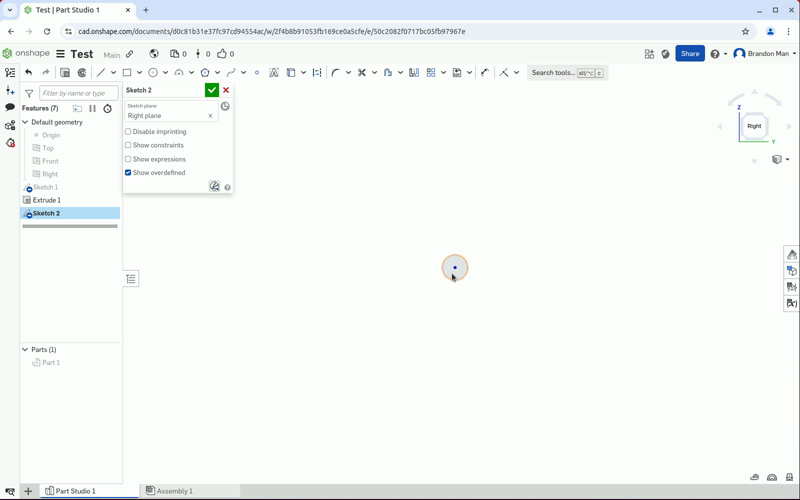
scroll(6)
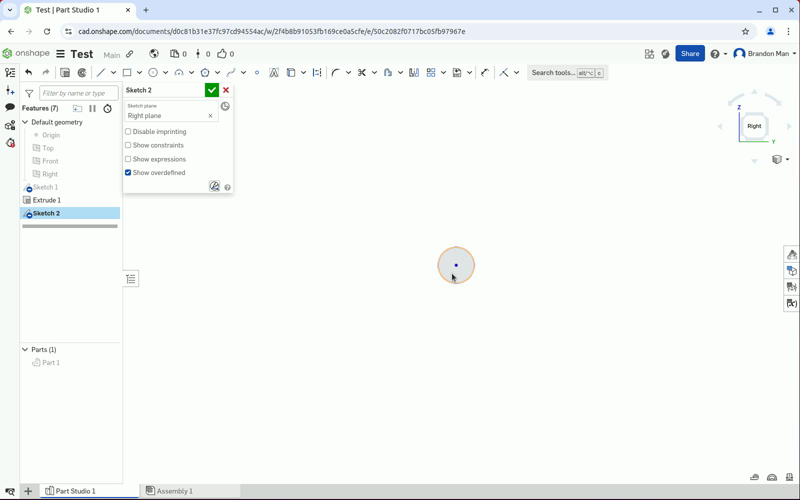
scroll(6)
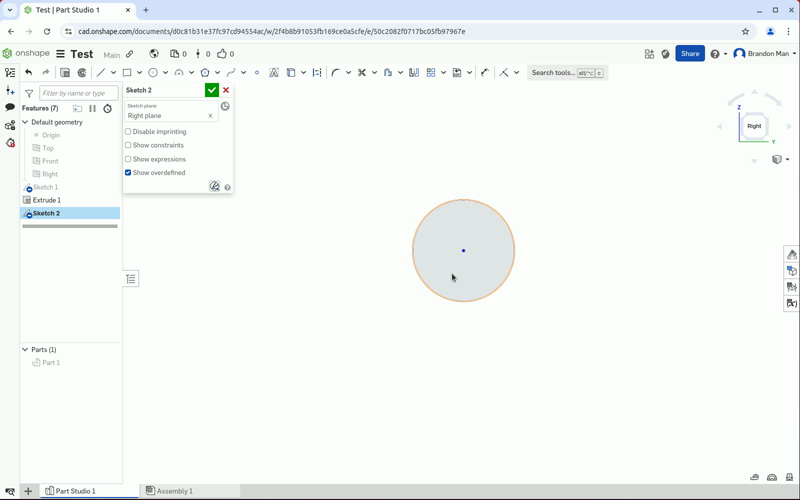
click(452, 273)
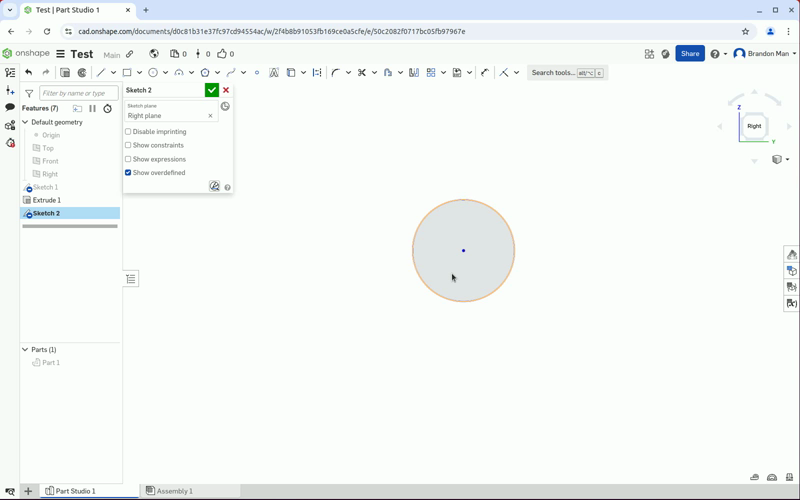
scroll(-6)
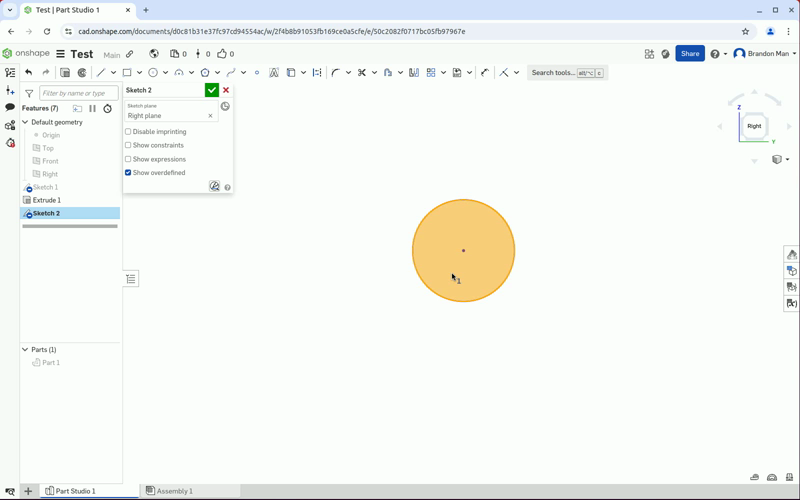
scroll(-6)
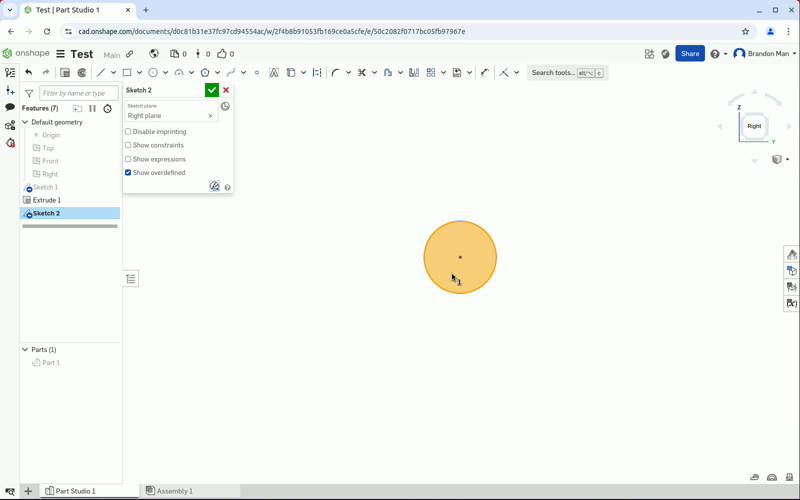
scroll(-6)
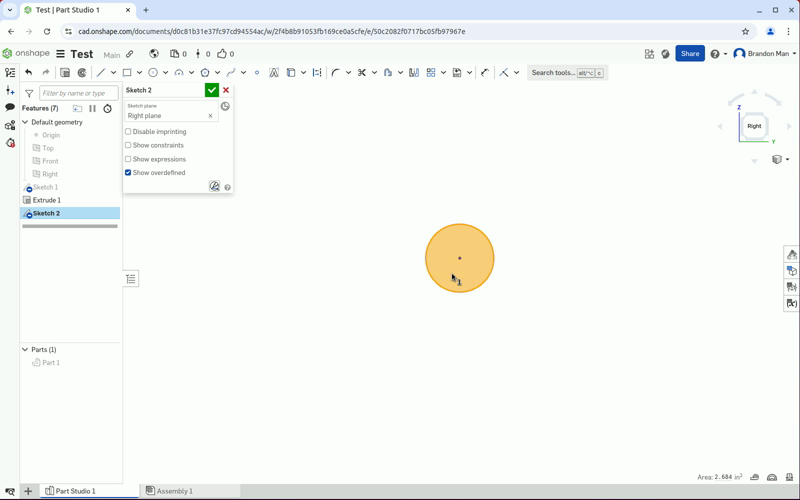
scroll(-6)
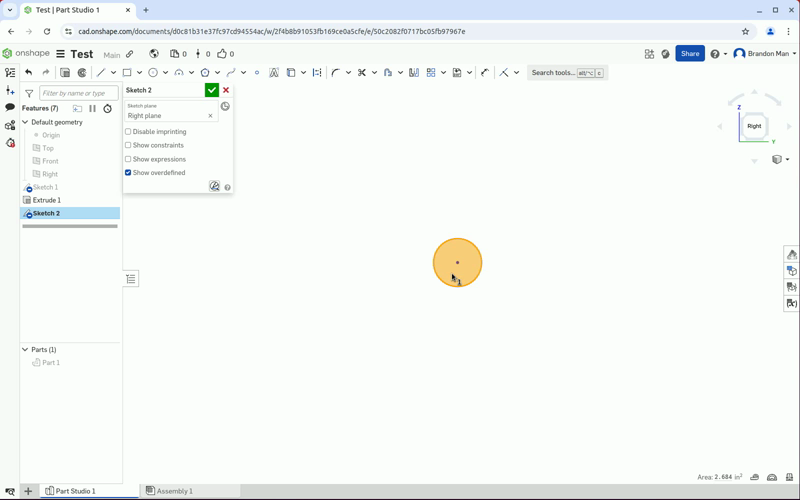
scroll(-6)
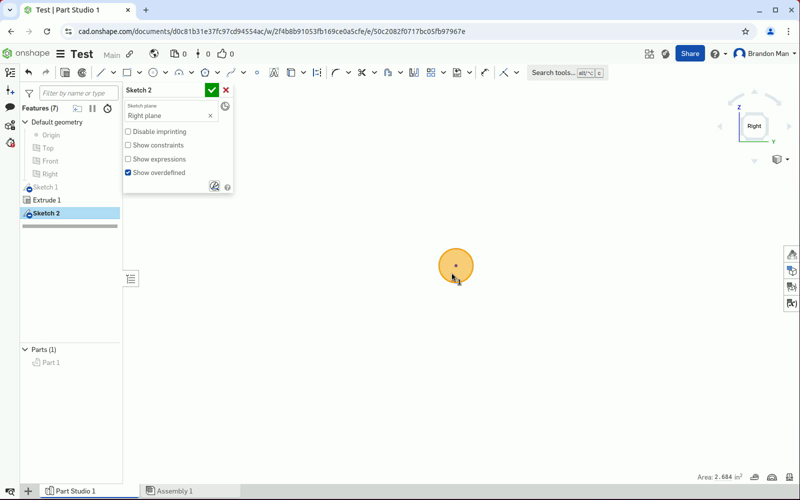
scroll(-6)
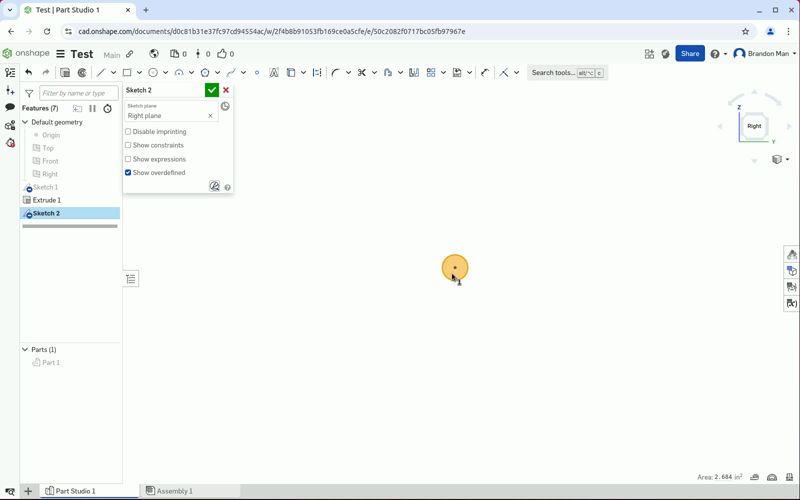
scroll(-6)
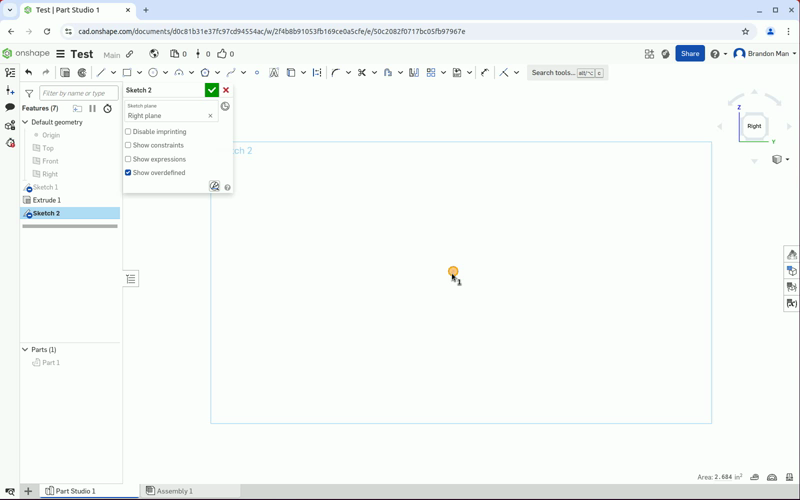
mouse_move(73, 352)
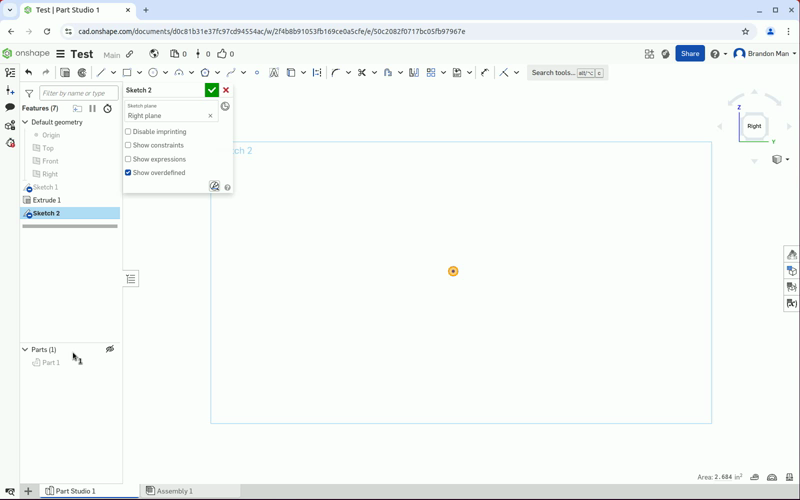
key(shift+y)
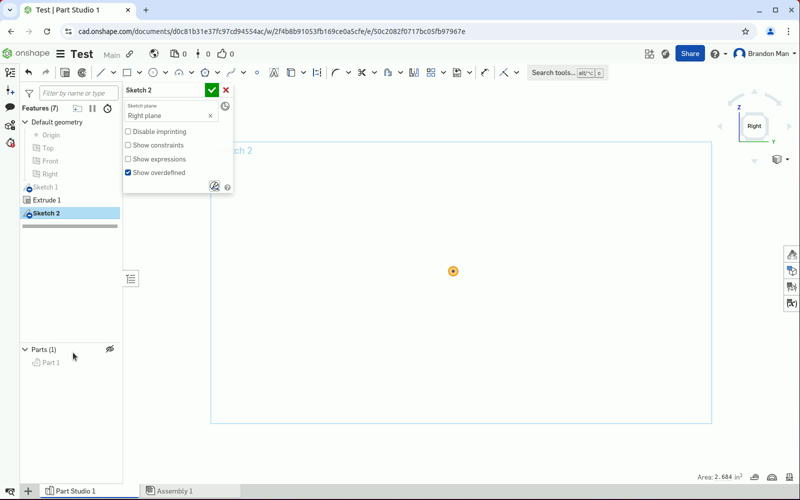
key(shift+e)
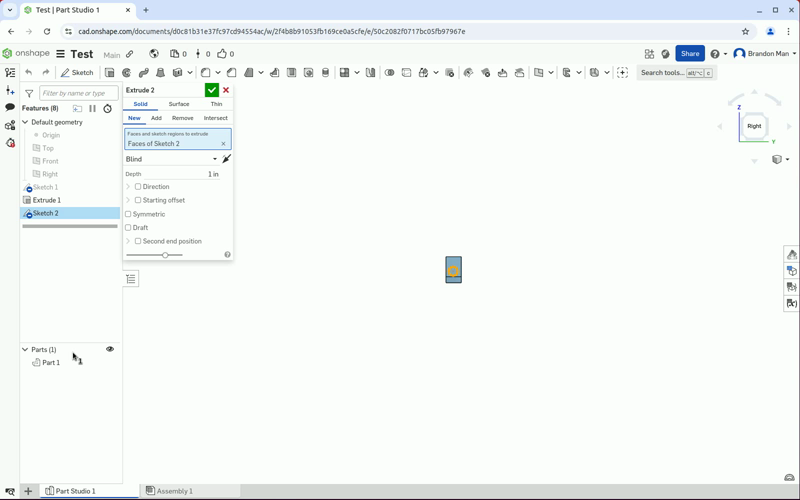
mouse_move(143, 106)
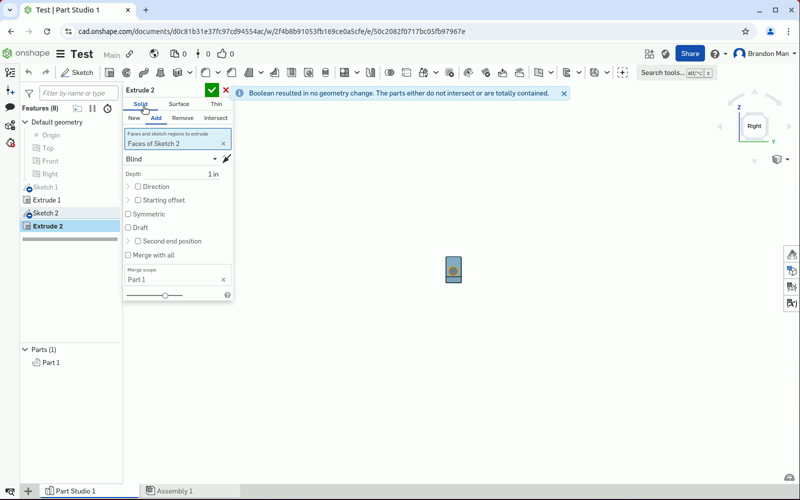
click(143, 106)
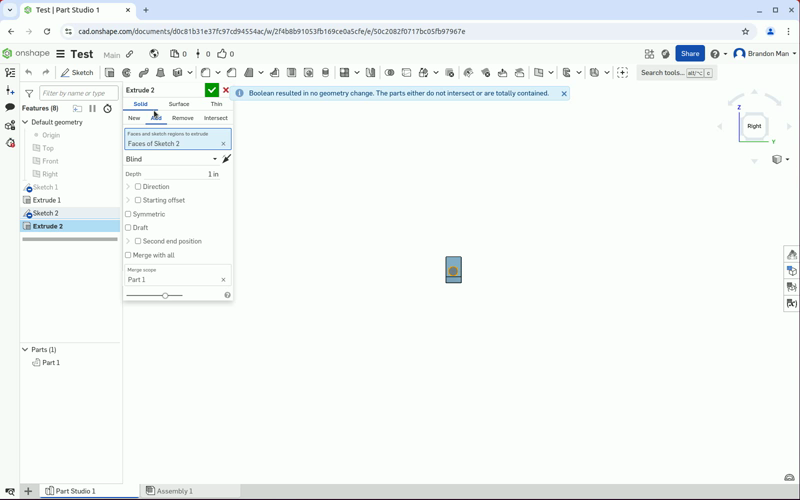
mouse_move(186, 120)
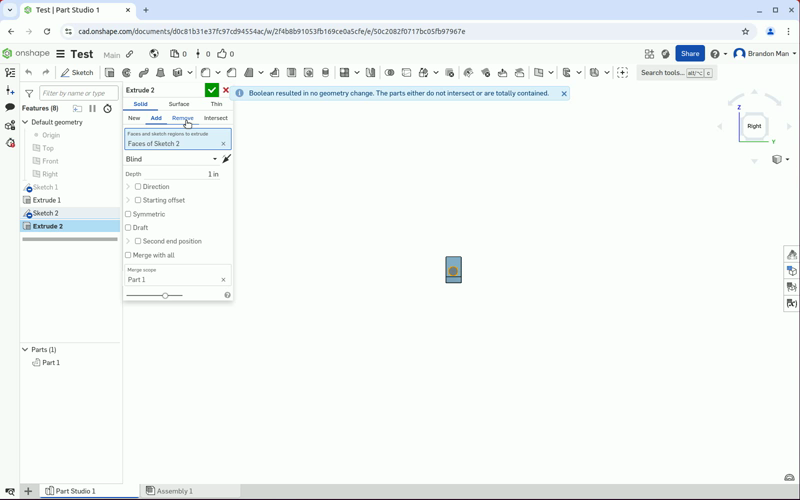
click(186, 120)
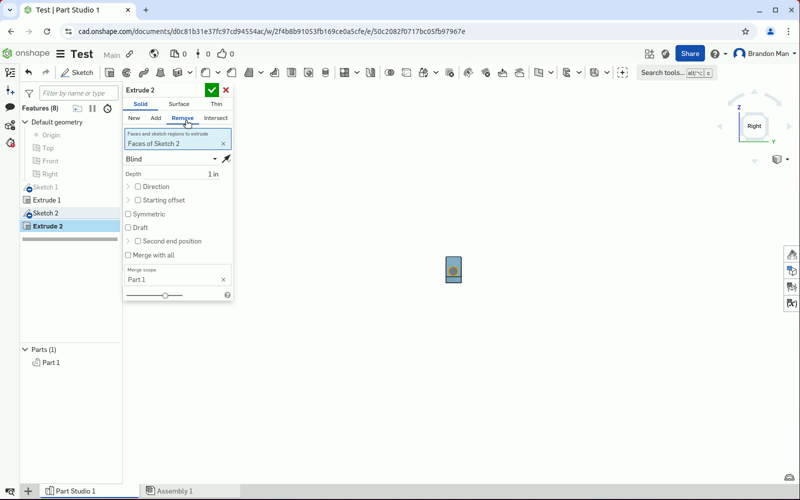
key(tab, 4)
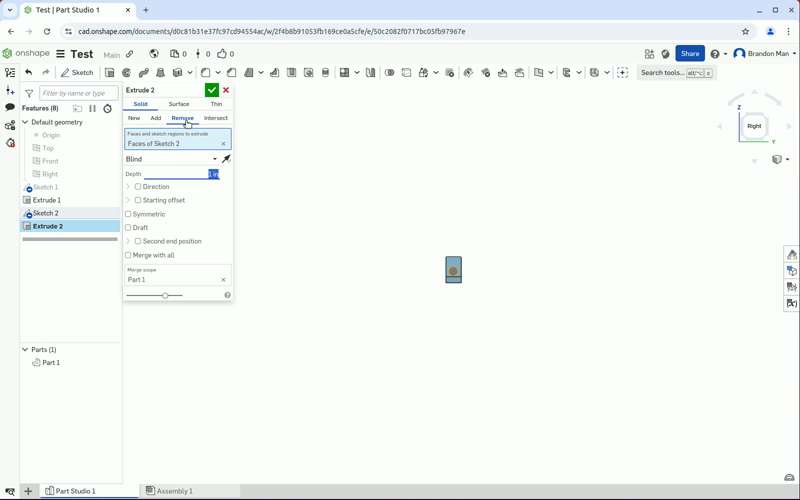
text(3.851)
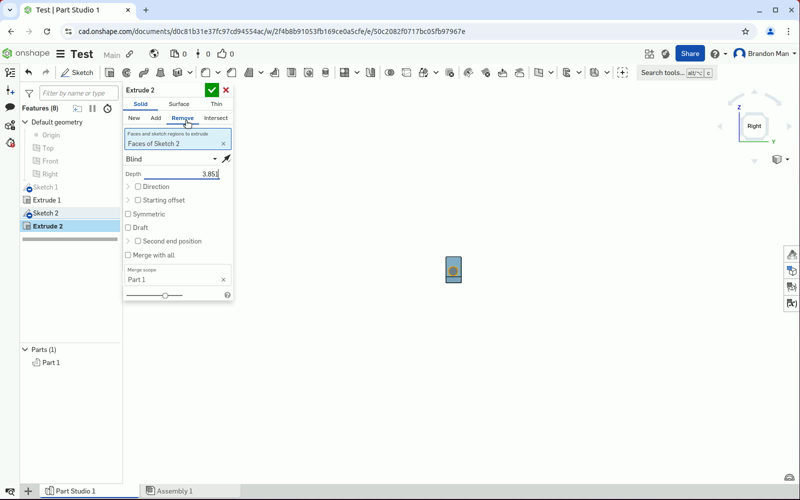
key(tab, 6)
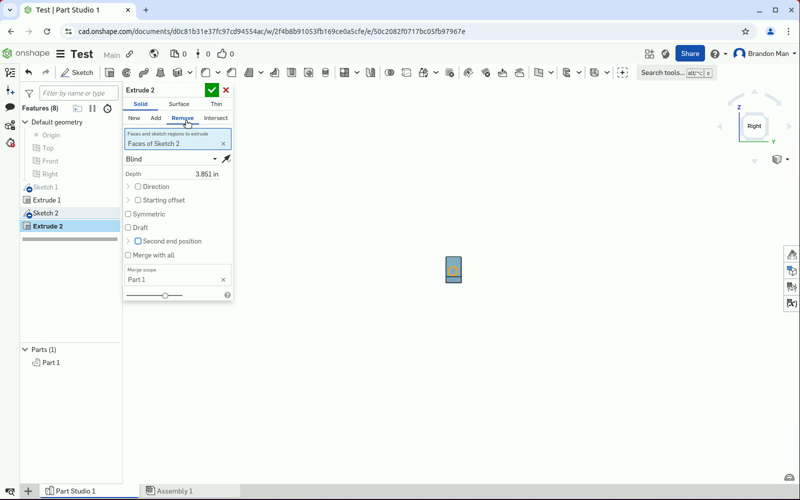
key(space)
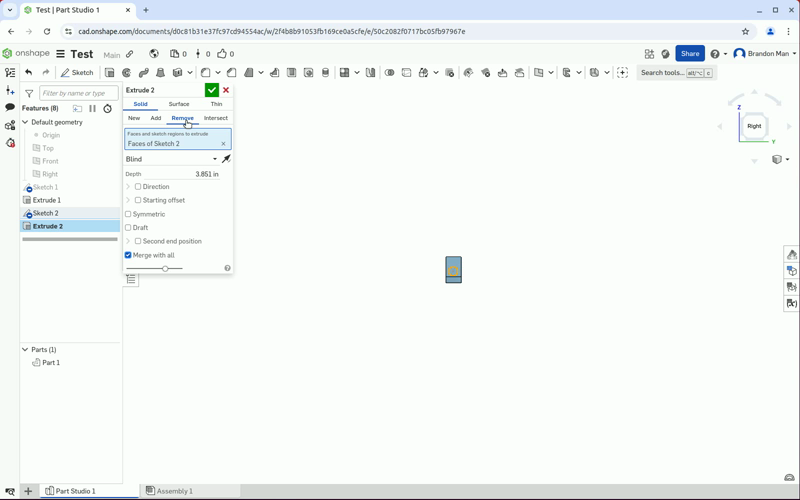
key(enter)
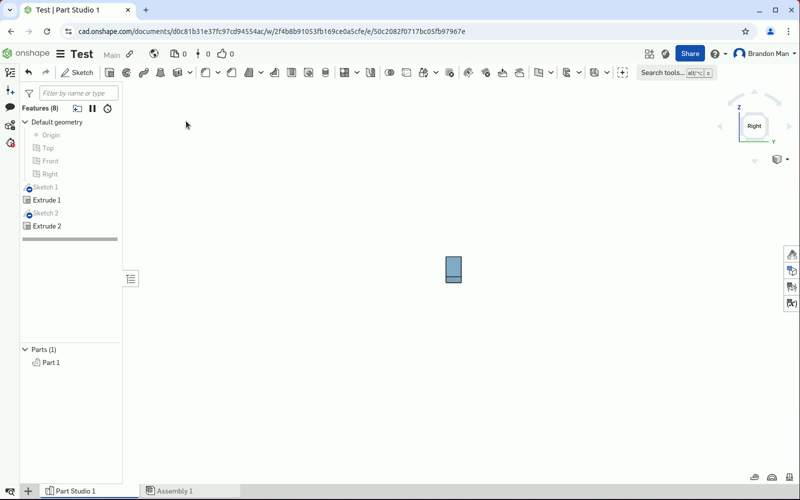
key(shift+h)
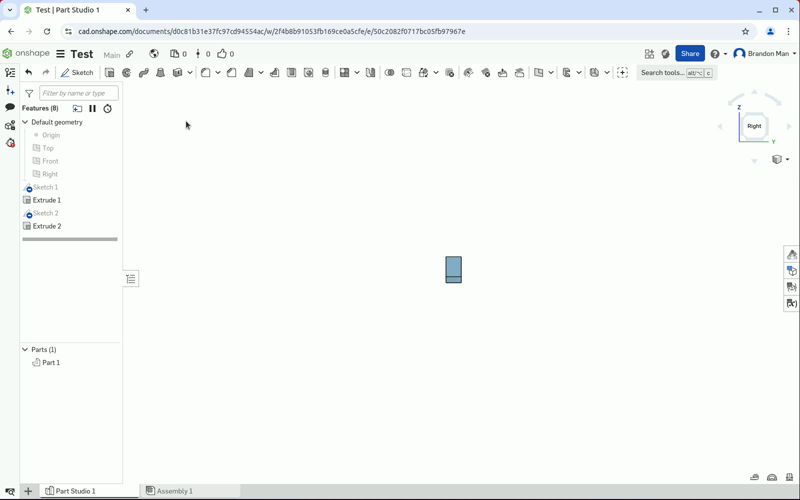
key(shift+h)
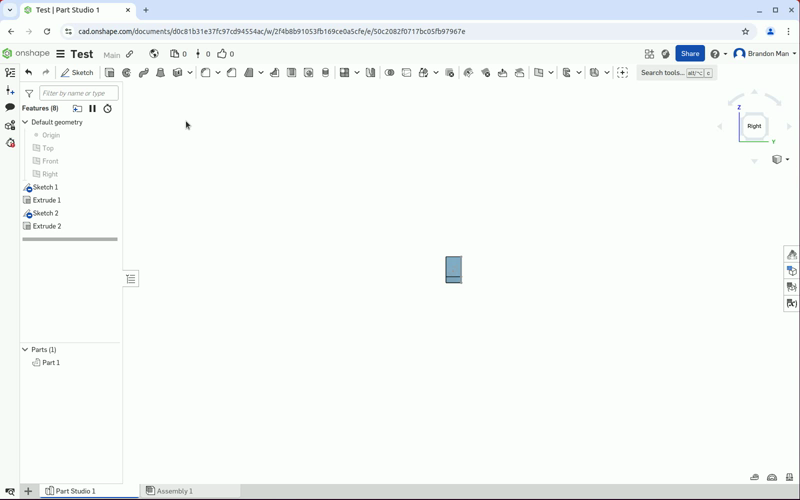
key(shift+7)
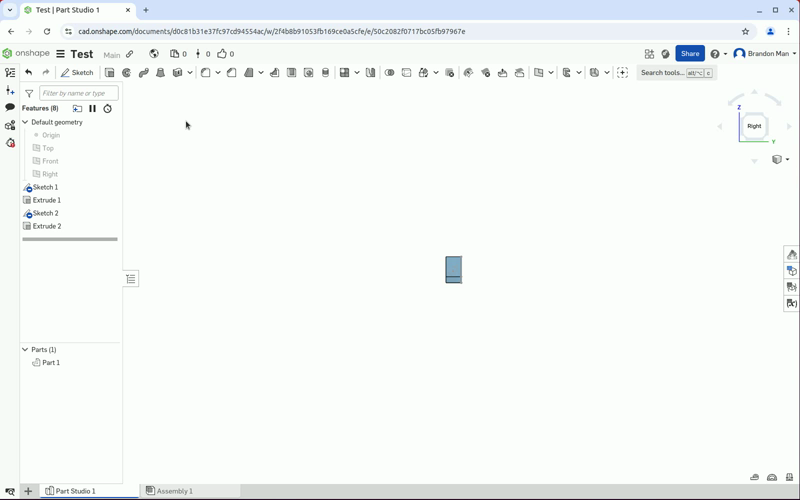
key(right, 2)
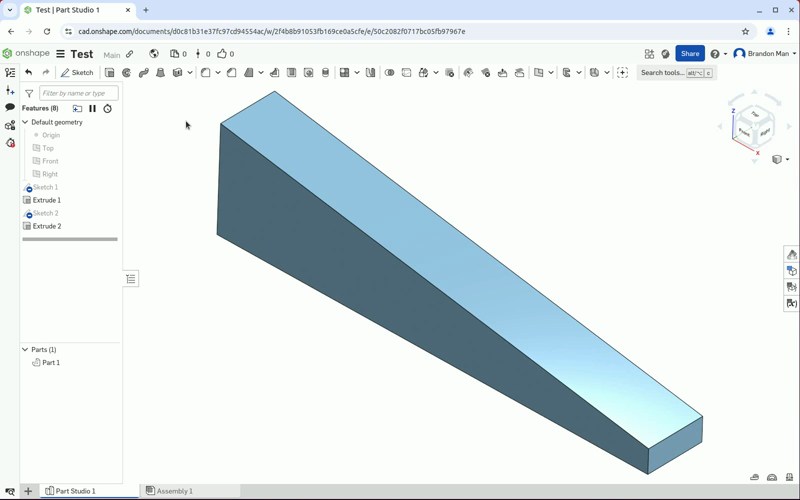
key(down, 2)
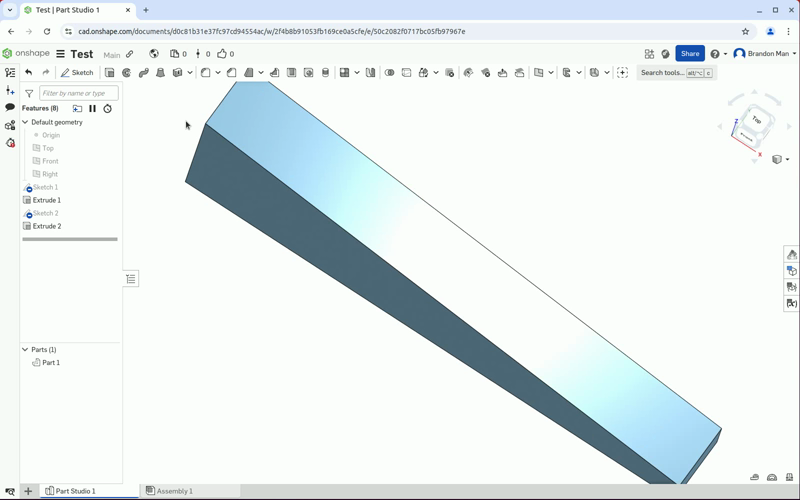
key(up, 2)
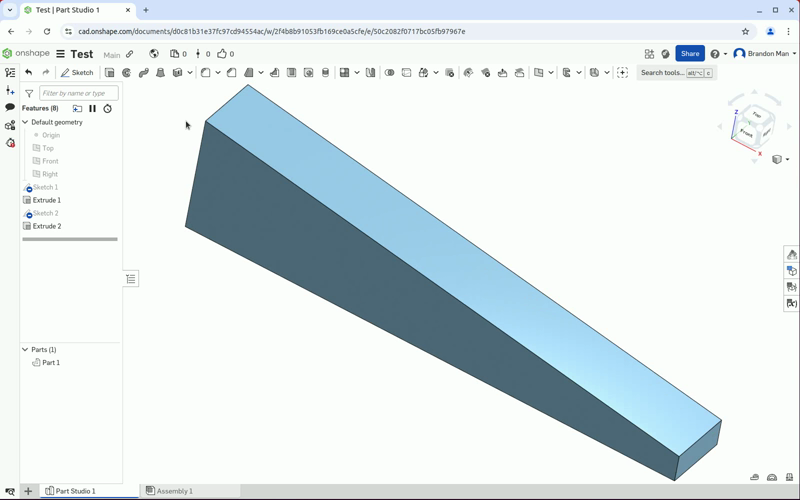
key(left, 2)
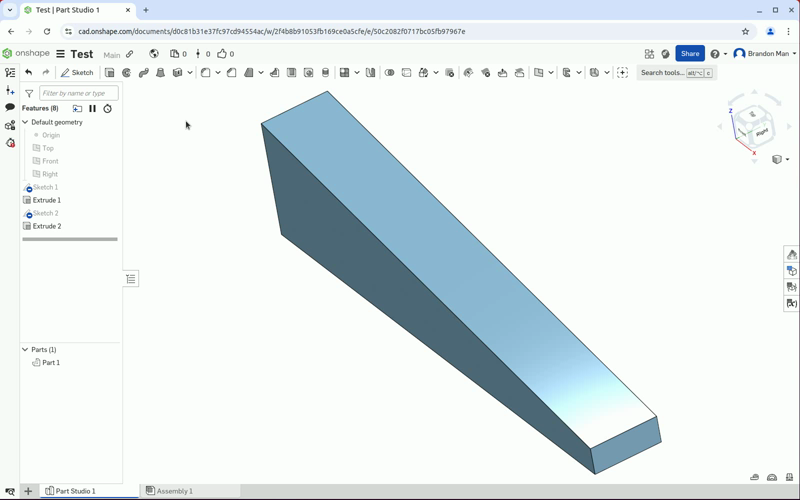
mouse_move(73, 189)
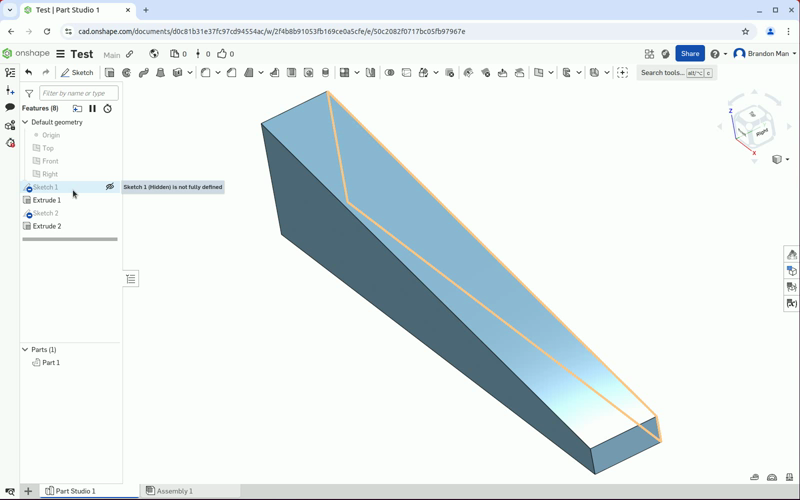
click(73, 189)